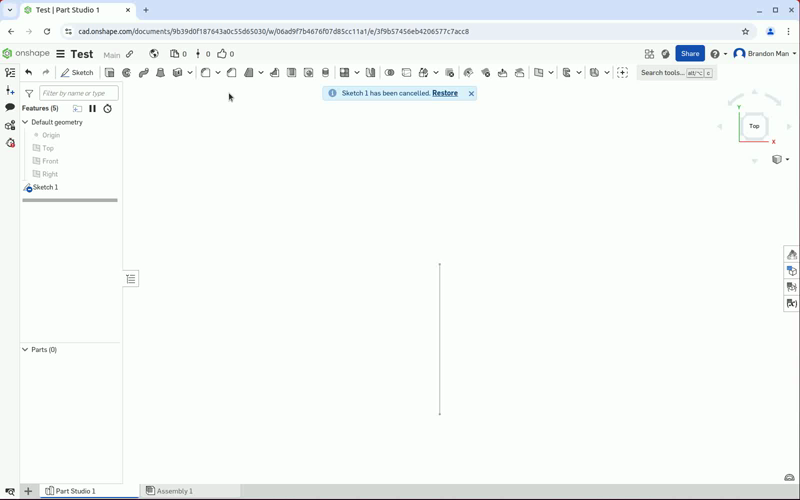
key(shift+h)
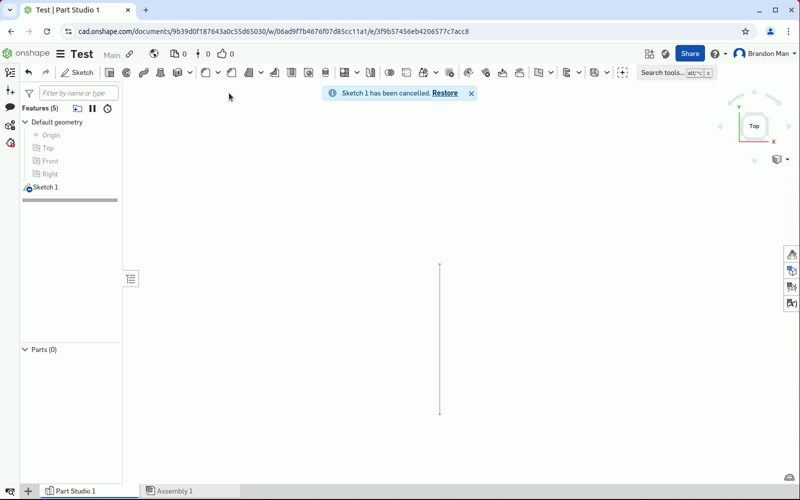
mouse_move(73, 352)
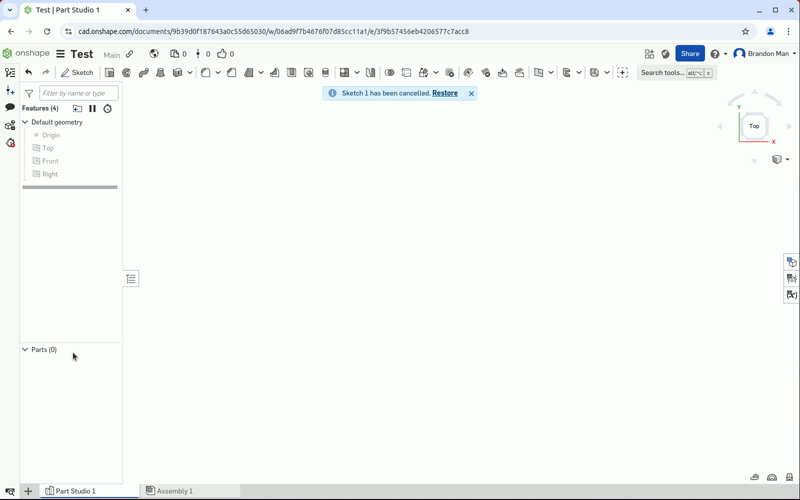
key(y)
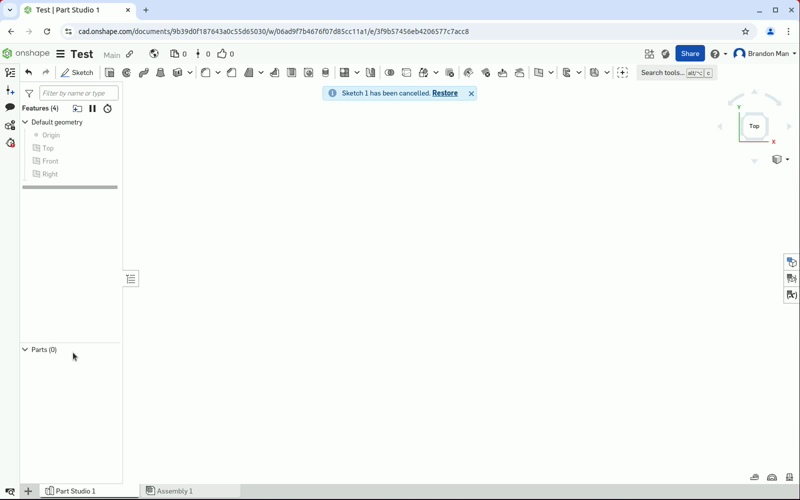
key(shift+p)
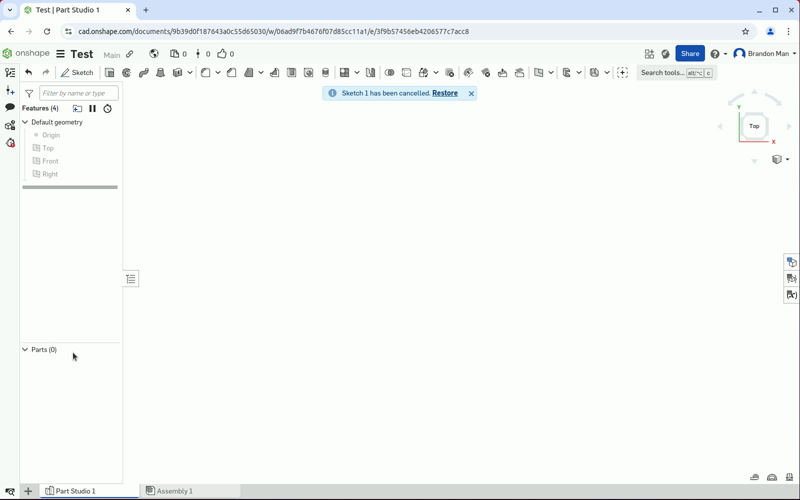
key(space)
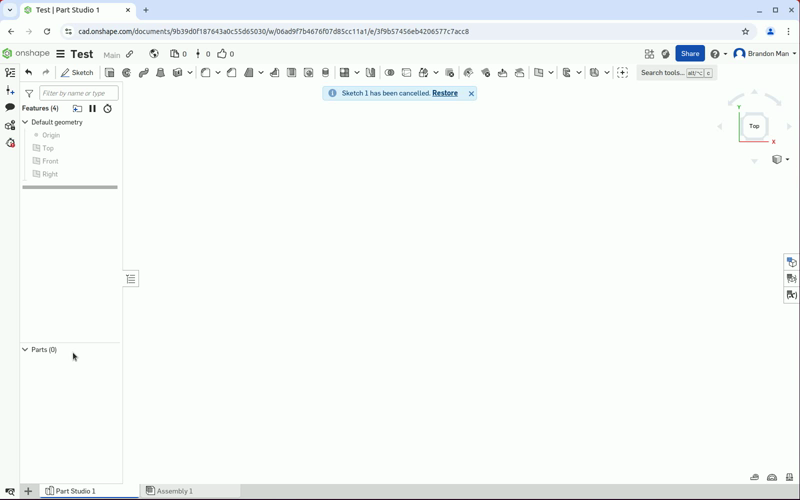
key_down(shift)
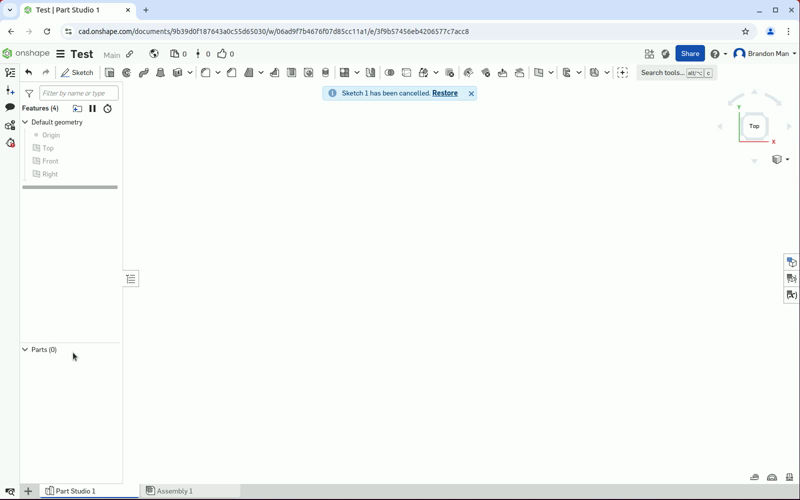
key(up)
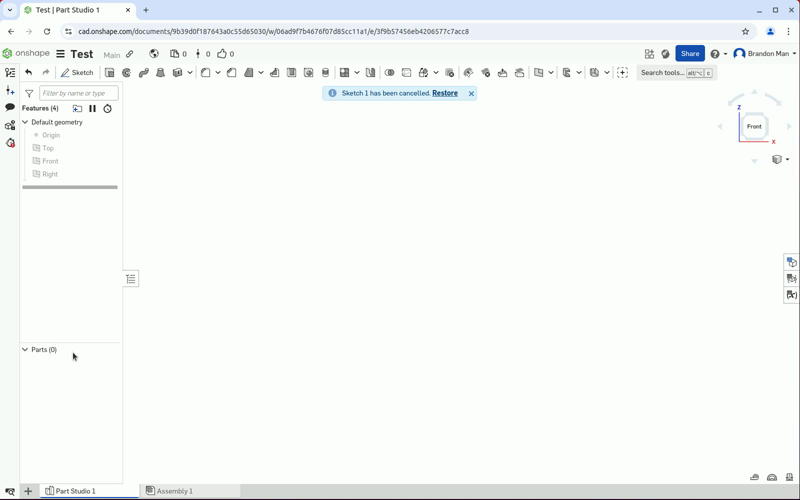
key_up(shift)
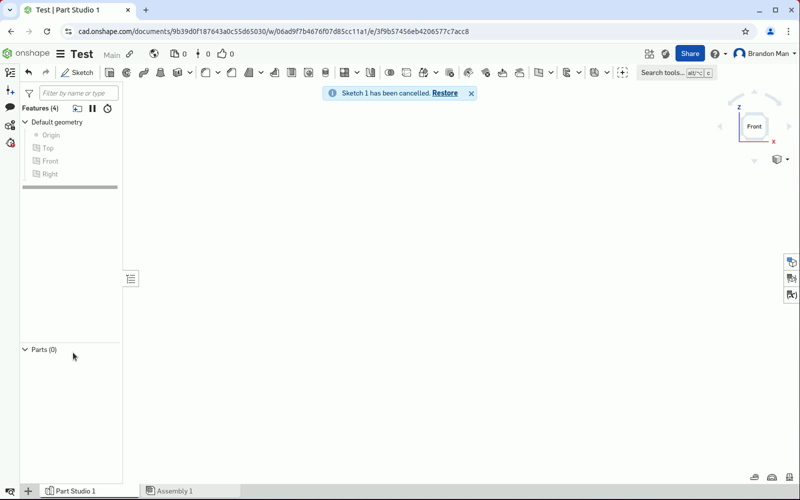
mouse_move(73, 352)
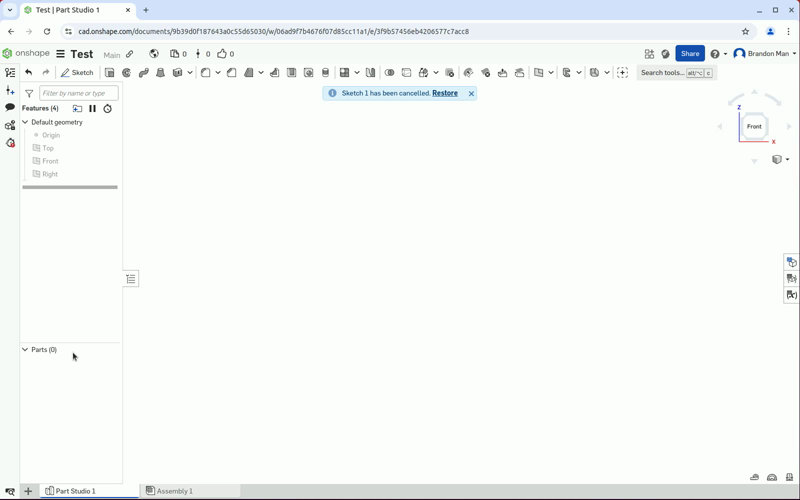
key(shift+y)
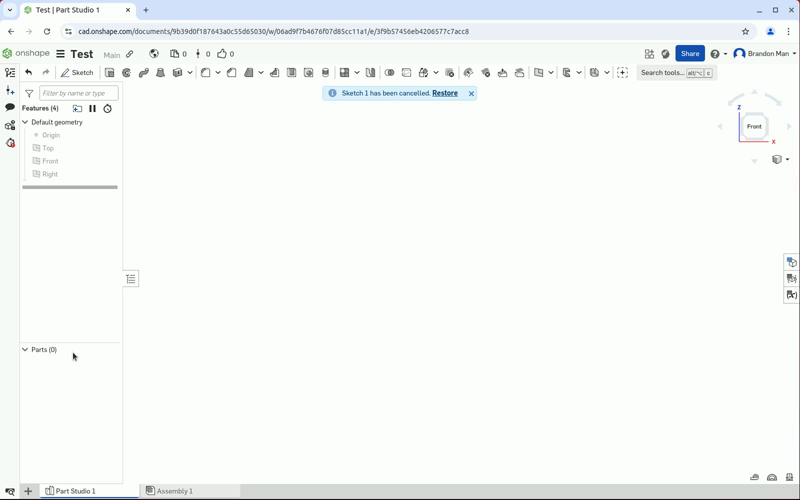
key(shift+s)
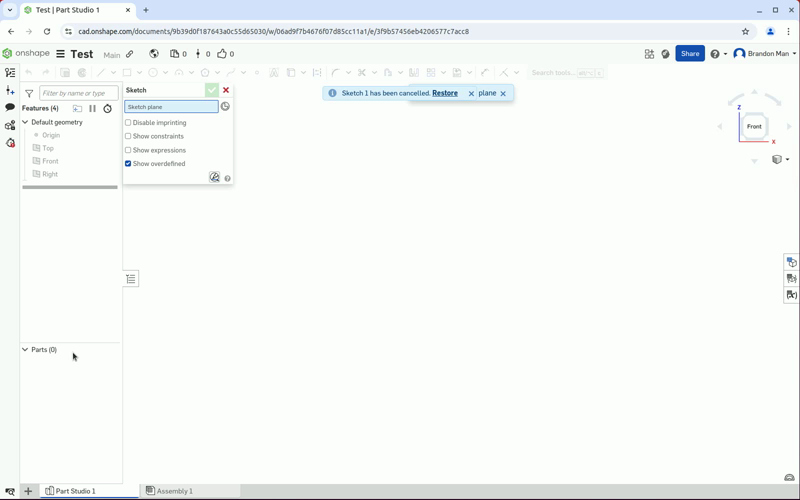
mouse_move(73, 163)
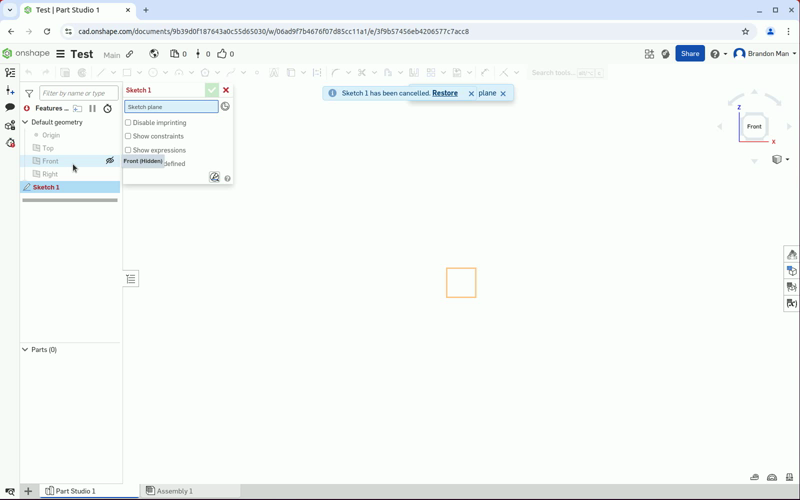
click(73, 163)
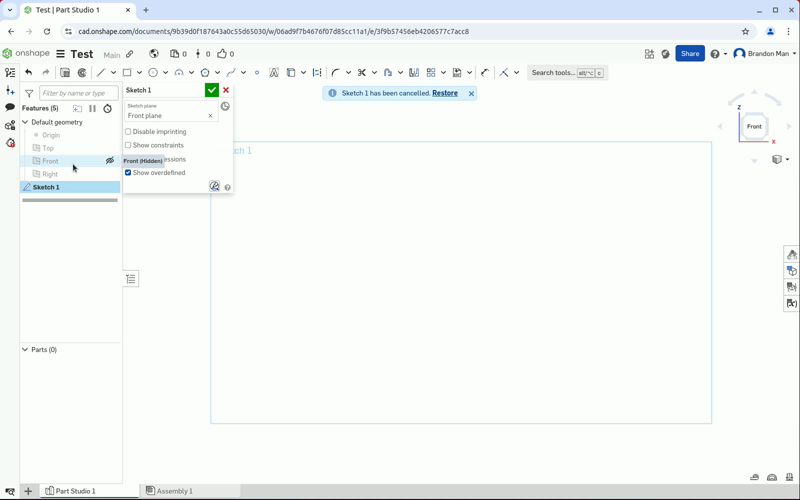
mouse_move(73, 352)
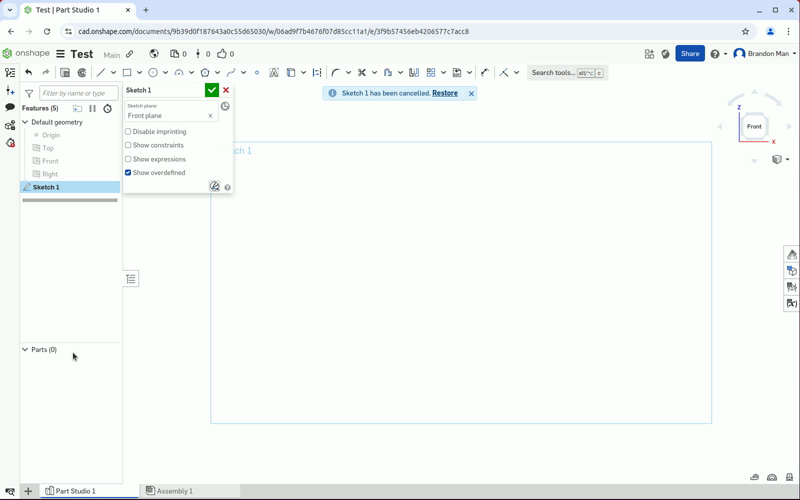
key(y)
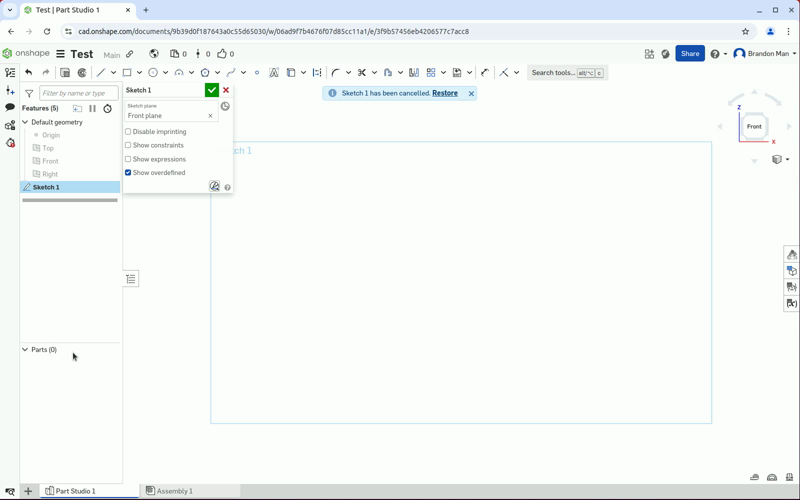
key(c)
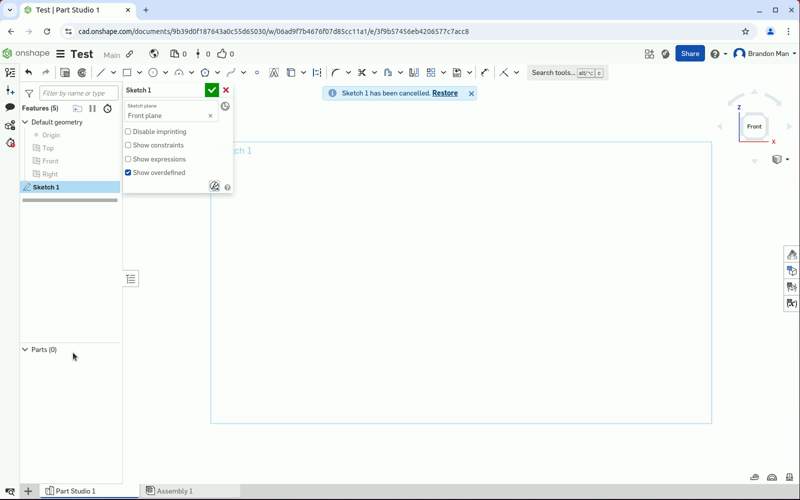
key_down(shift)
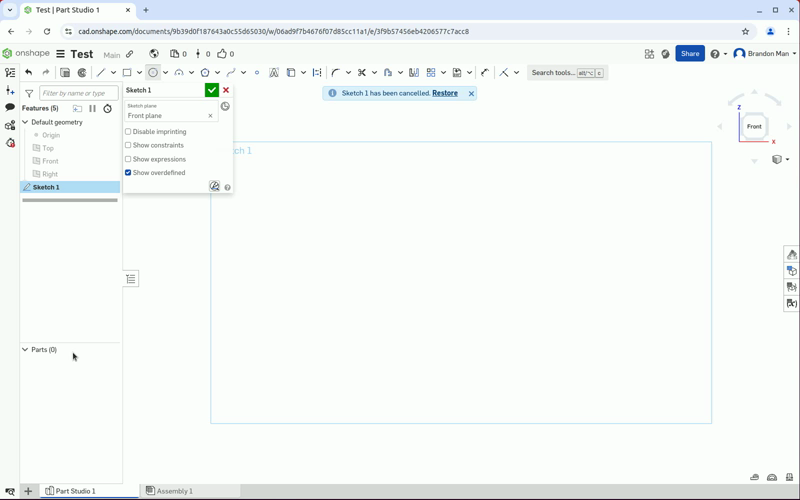
mouse_move(461, 282)
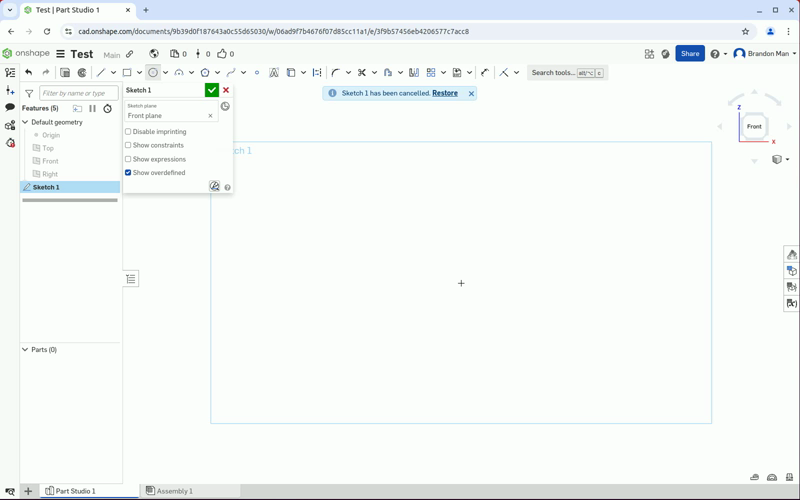
click(461, 282)
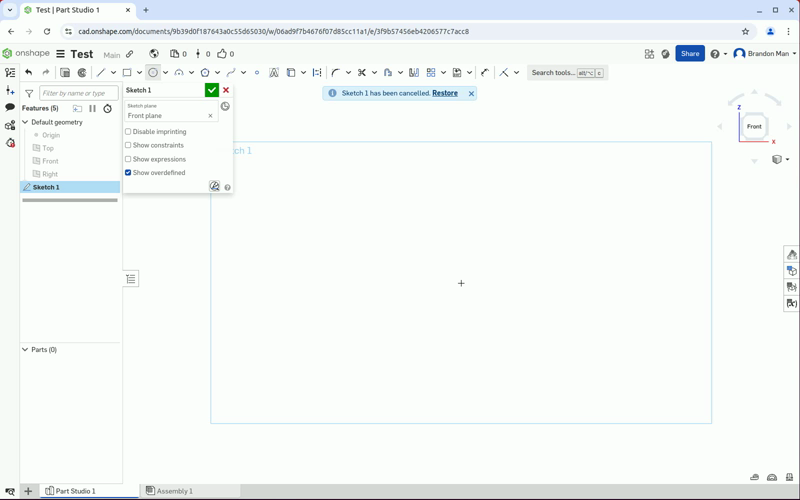
key_up(shift)
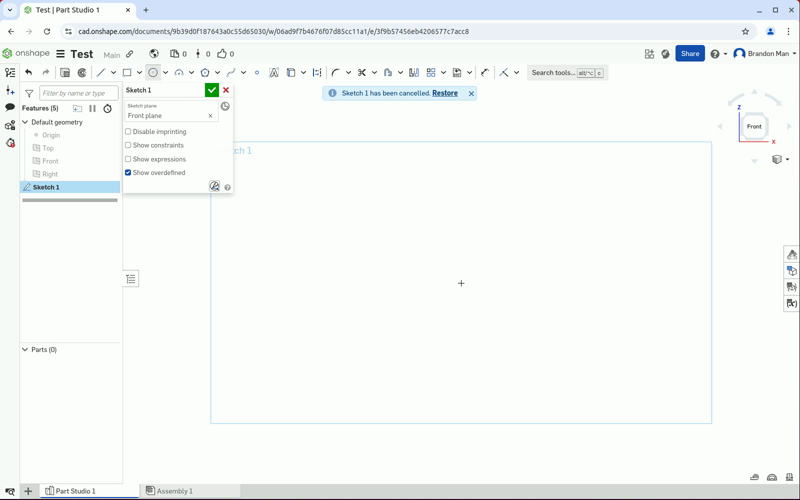
mouse_move(481, 282)
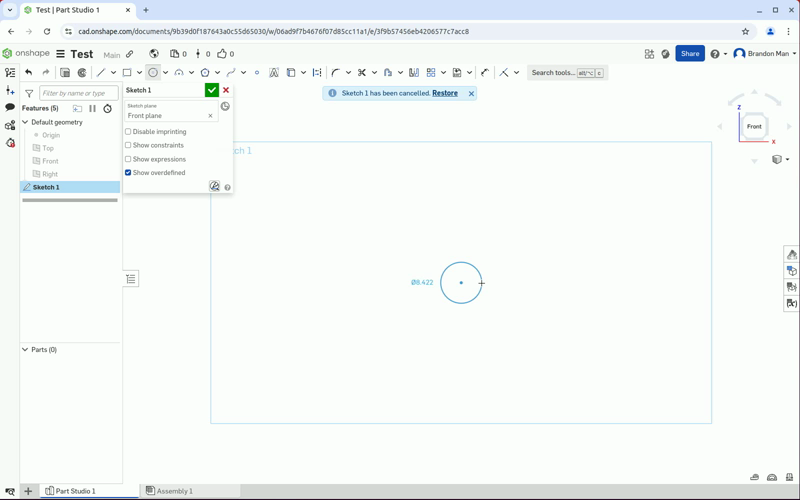
click(481, 282)
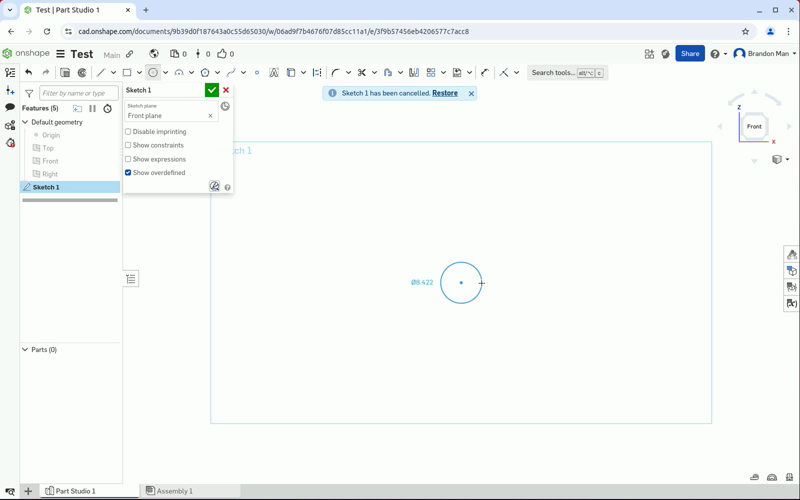
key(esc)
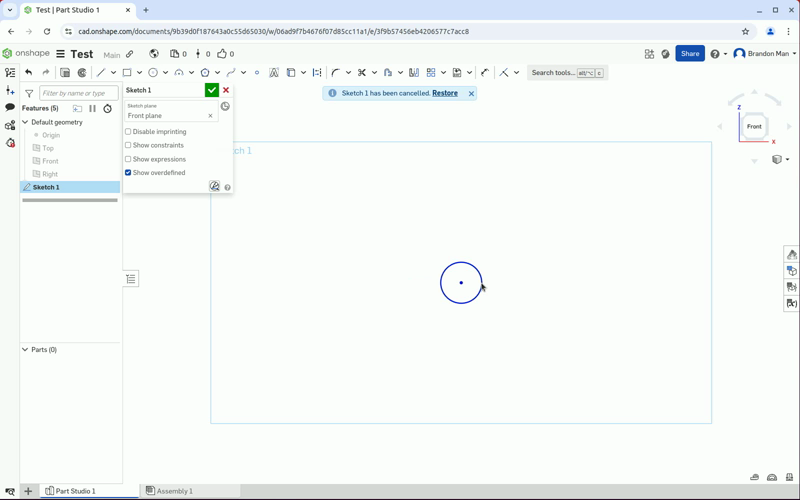
mouse_move(477, 293)
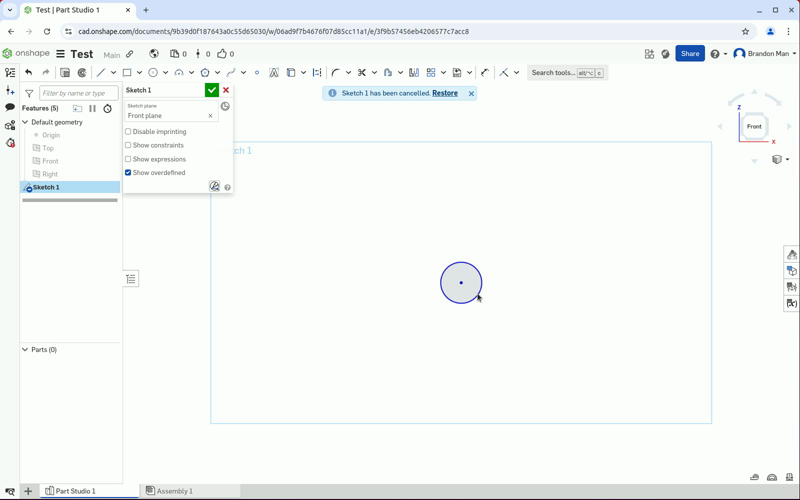
scroll(6)
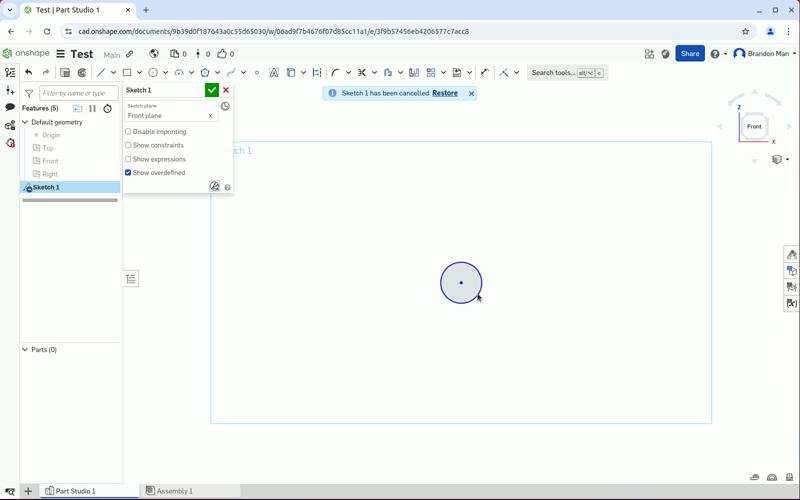
scroll(6)
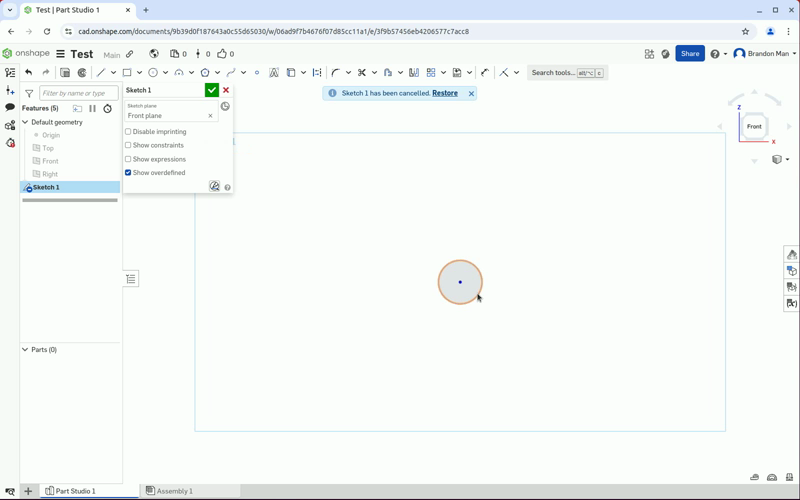
scroll(6)
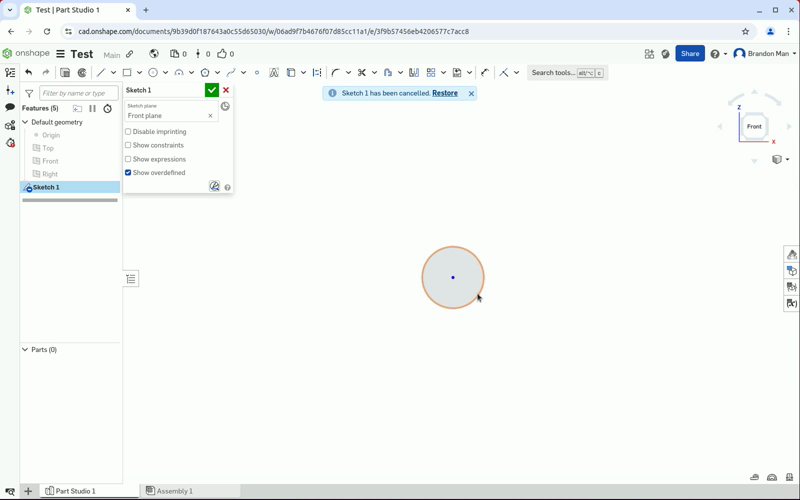
scroll(6)
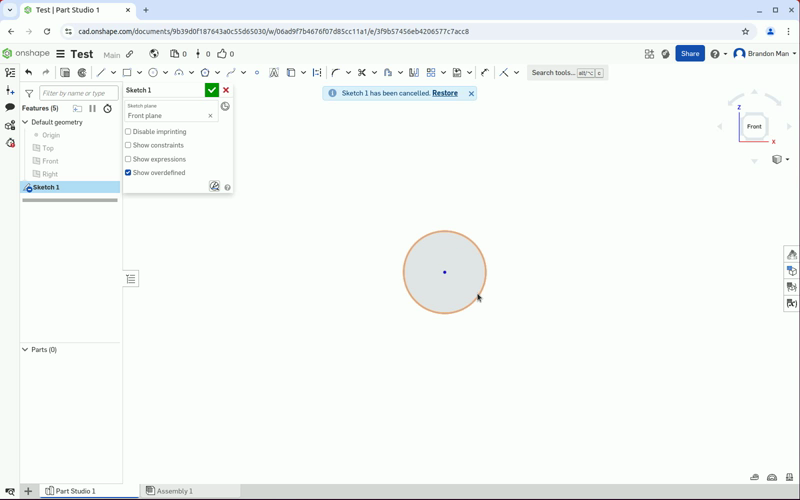
scroll(6)
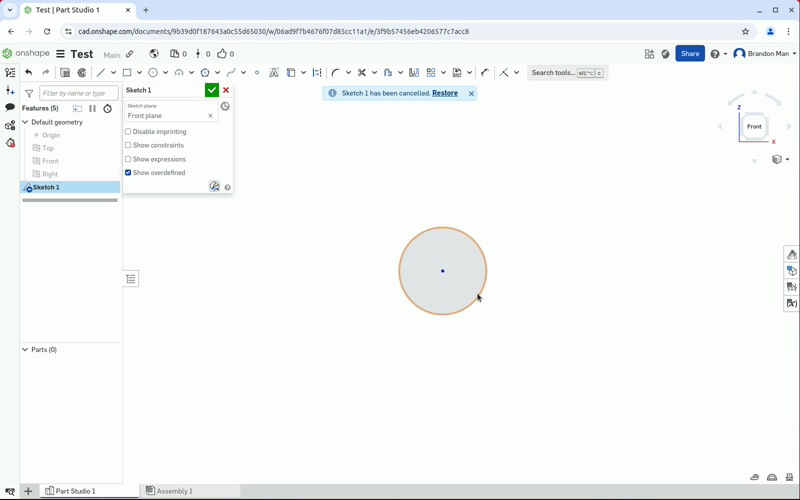
scroll(6)
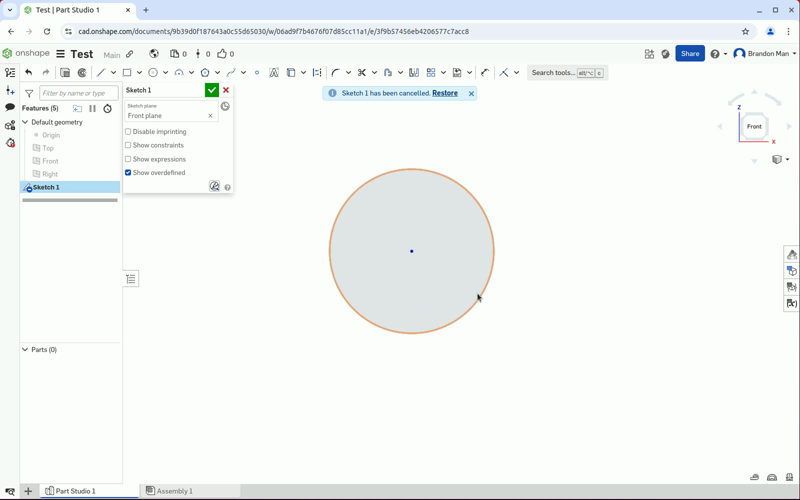
scroll(6)
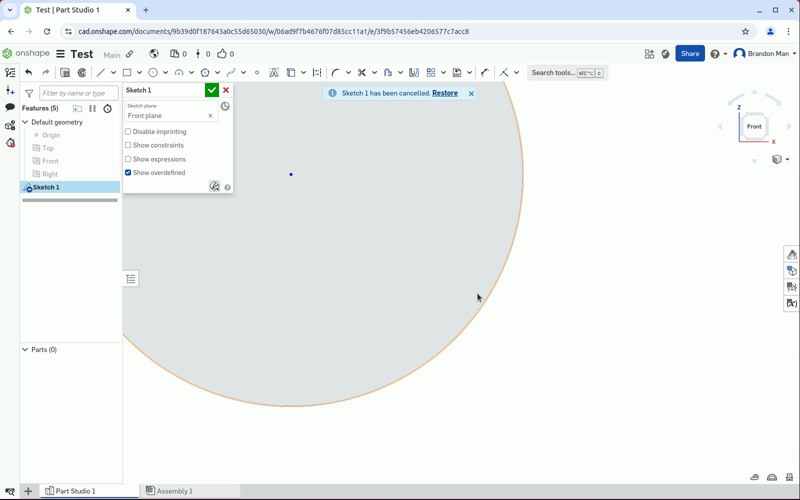
click(477, 293)
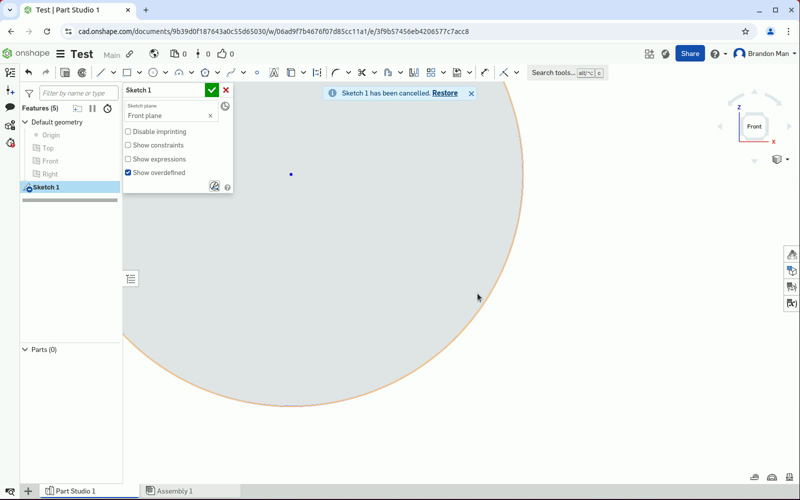
scroll(-6)
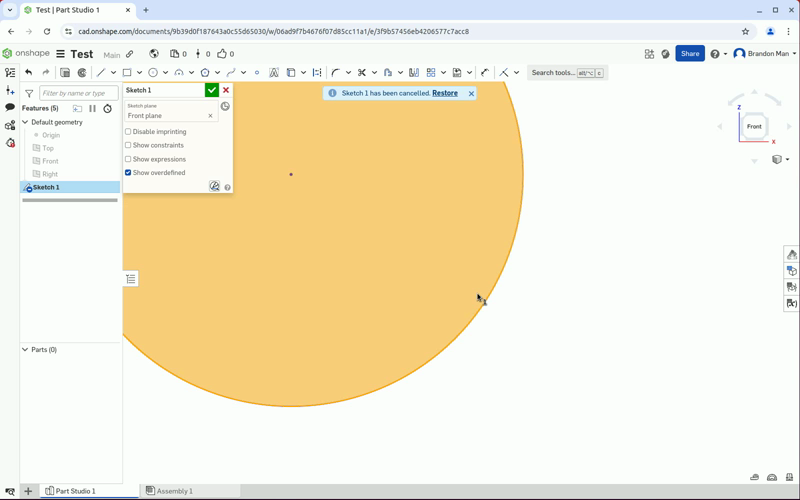
scroll(-6)
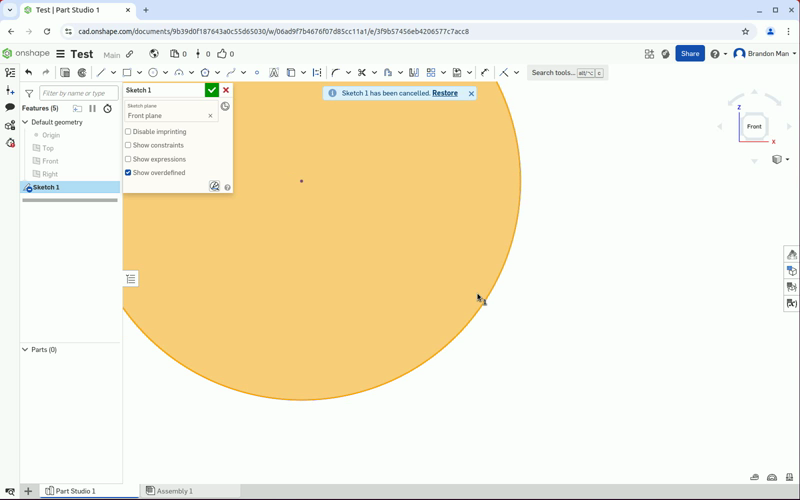
scroll(-6)
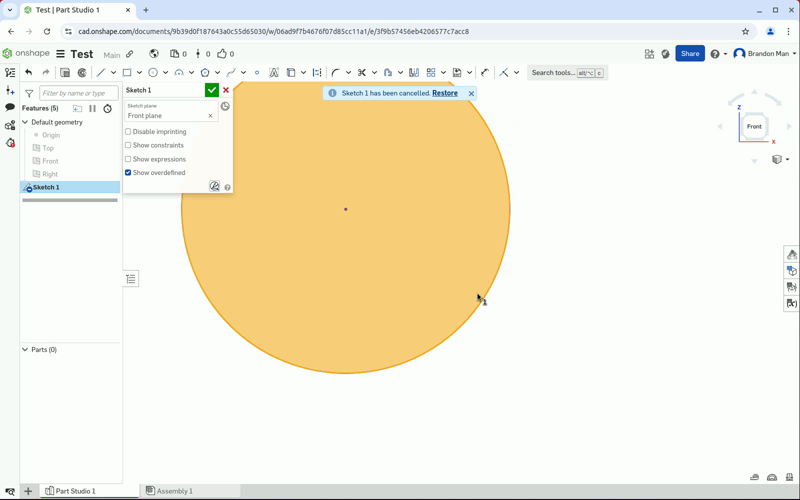
scroll(-6)
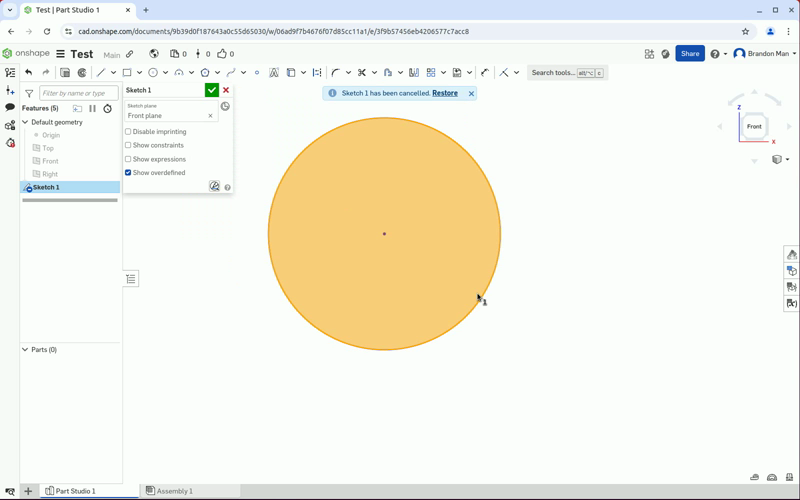
scroll(-6)
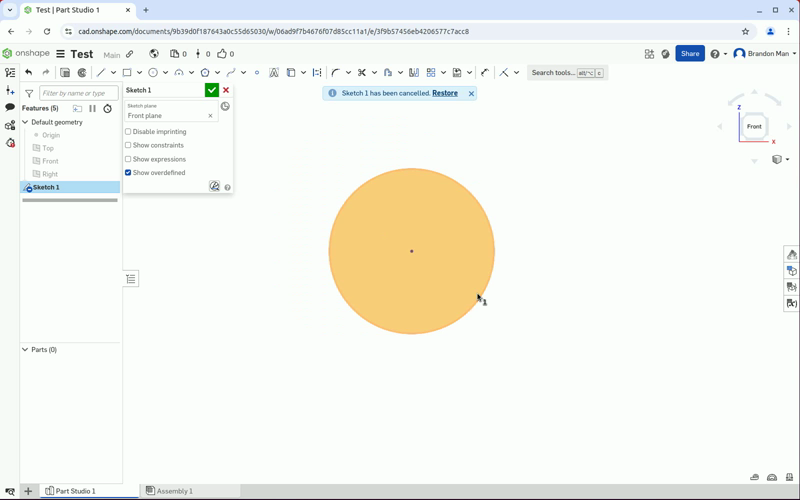
scroll(-6)
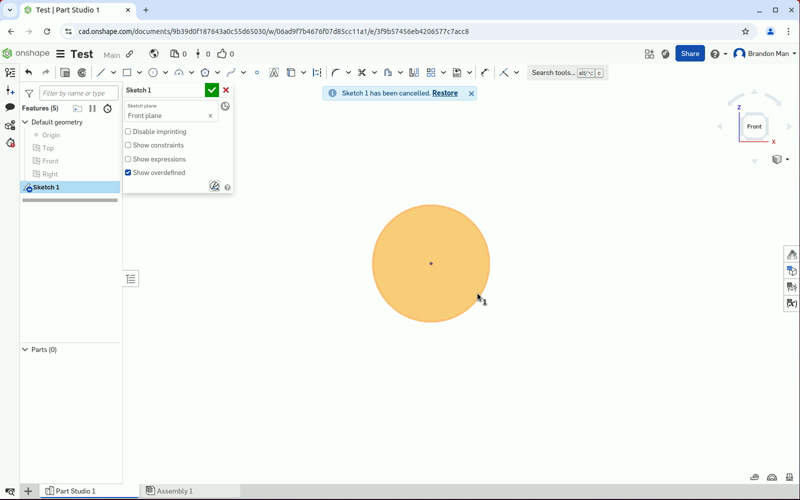
scroll(-6)
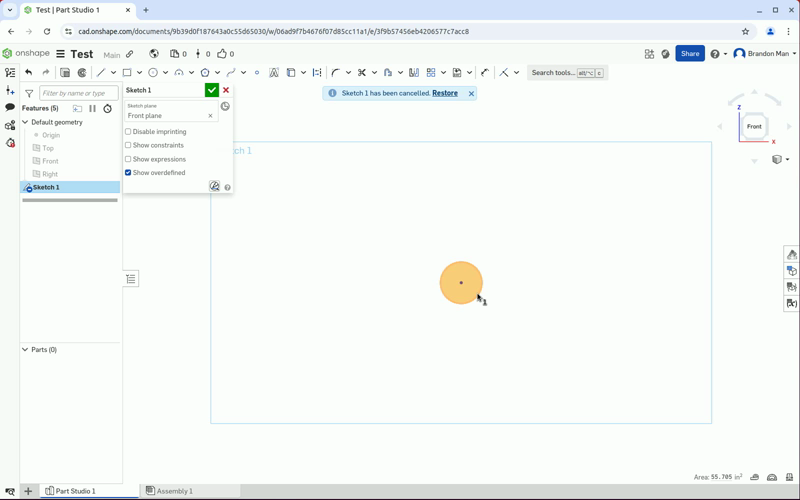
mouse_move(73, 352)
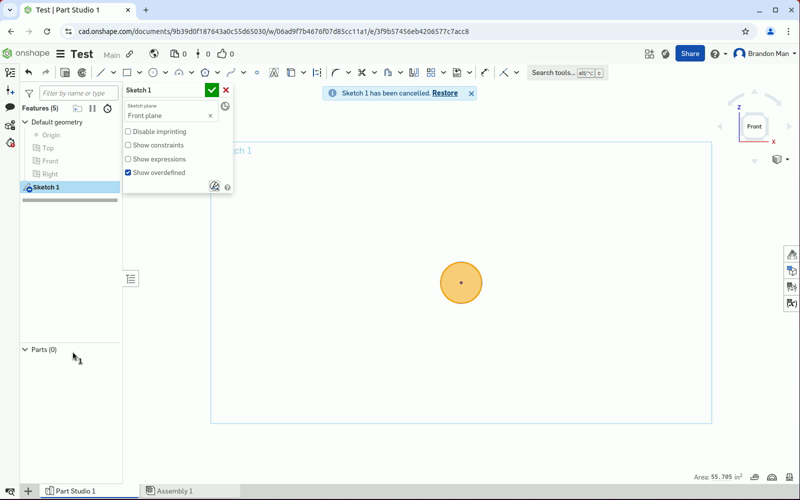
key(shift+y)
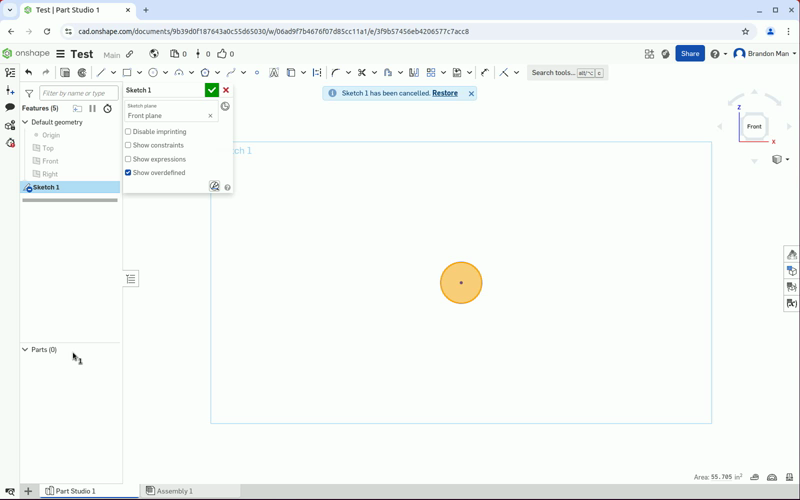
key(shift+e)
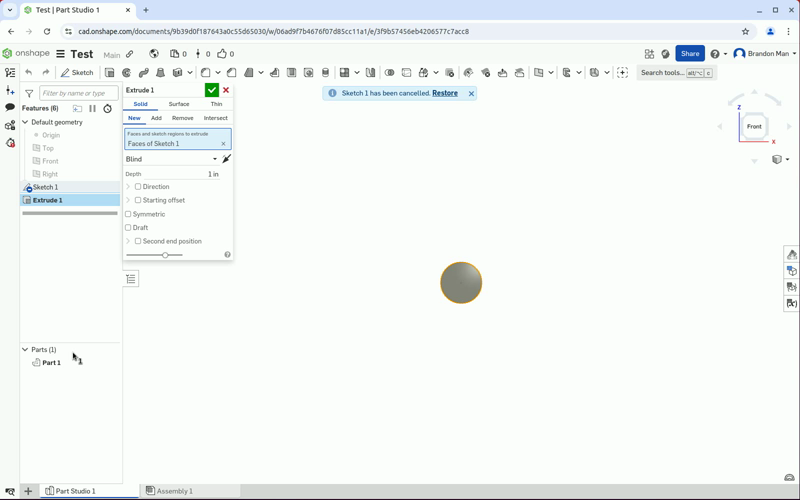
mouse_move(143, 106)
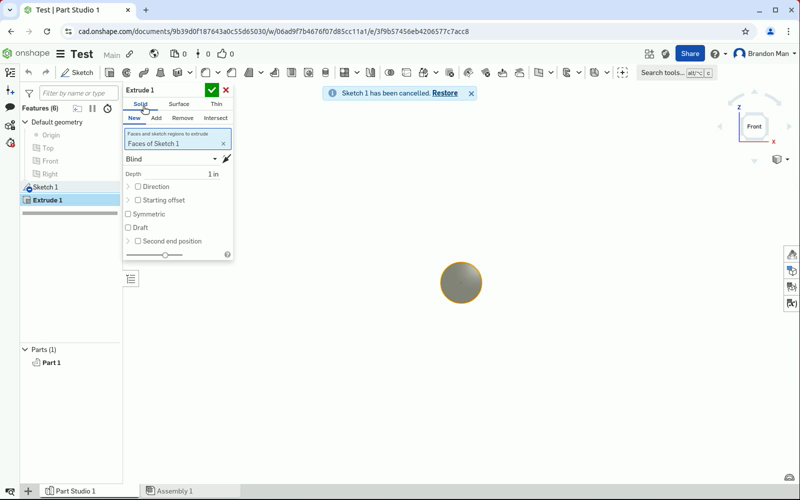
click(143, 106)
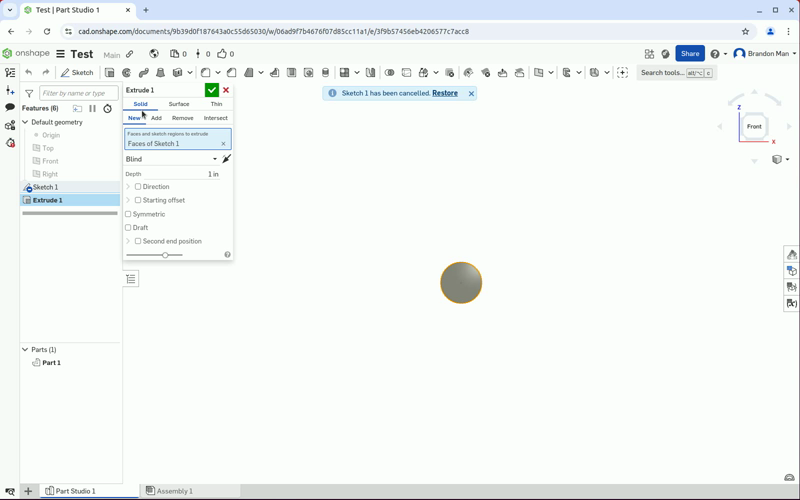
mouse_move(137, 120)
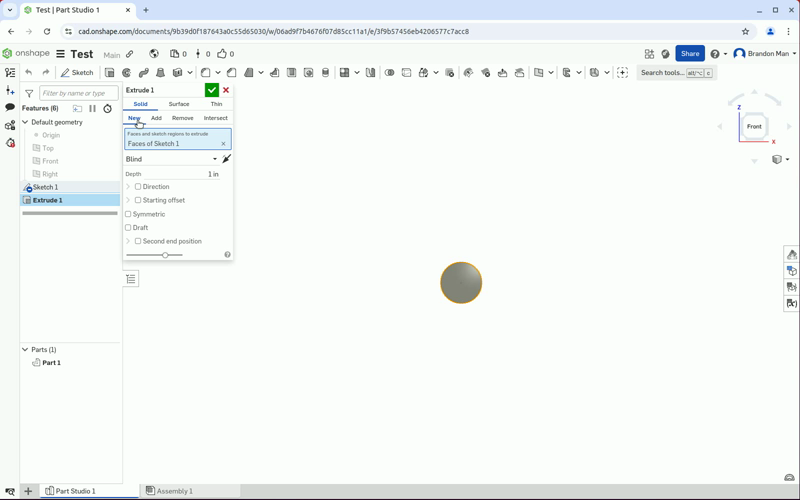
click(137, 120)
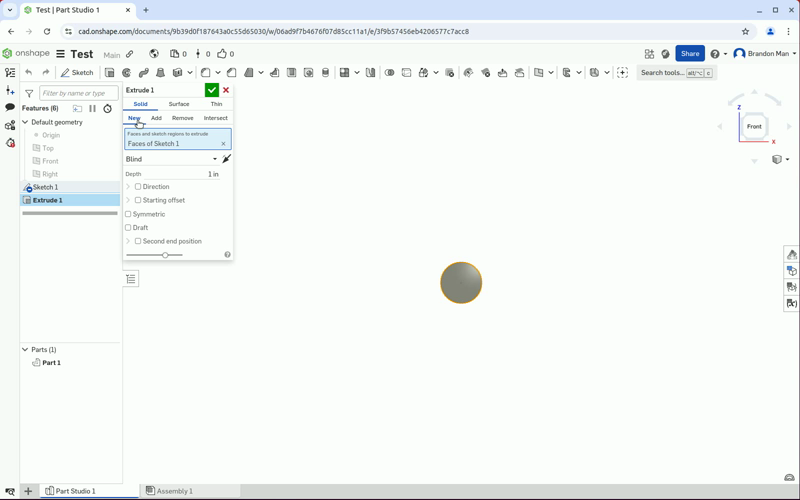
key(tab, 4)
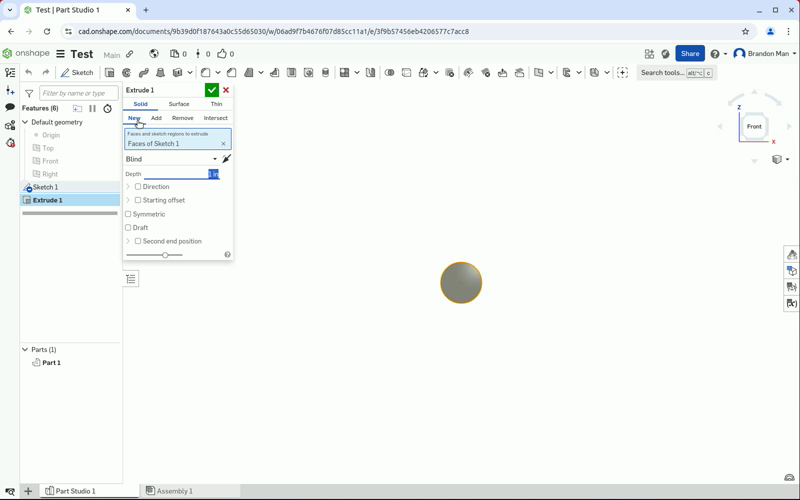
text(6.499)
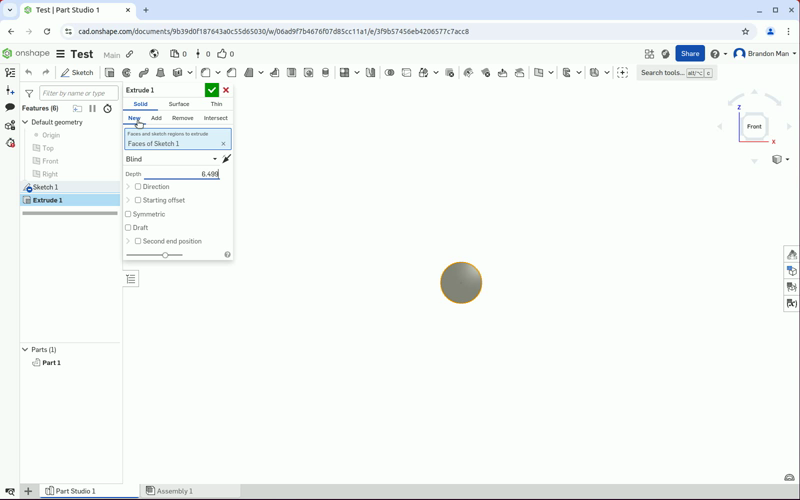
key(enter)
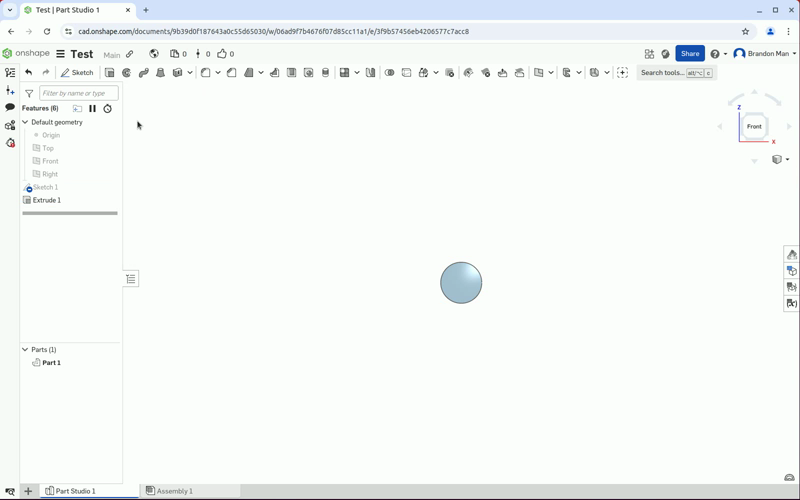
key(shift+h)
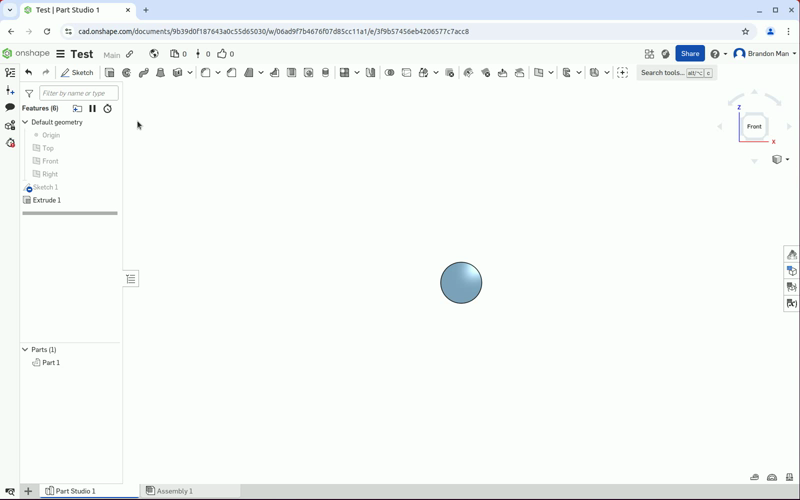
key(shift+h)
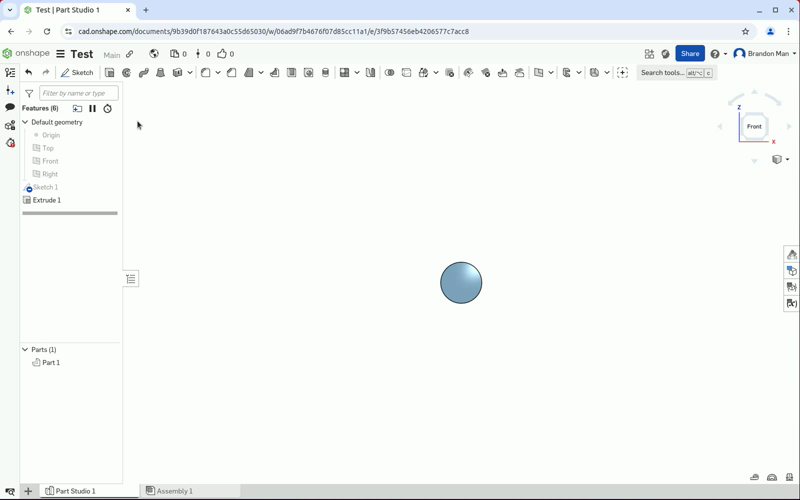
mouse_move(73, 189)
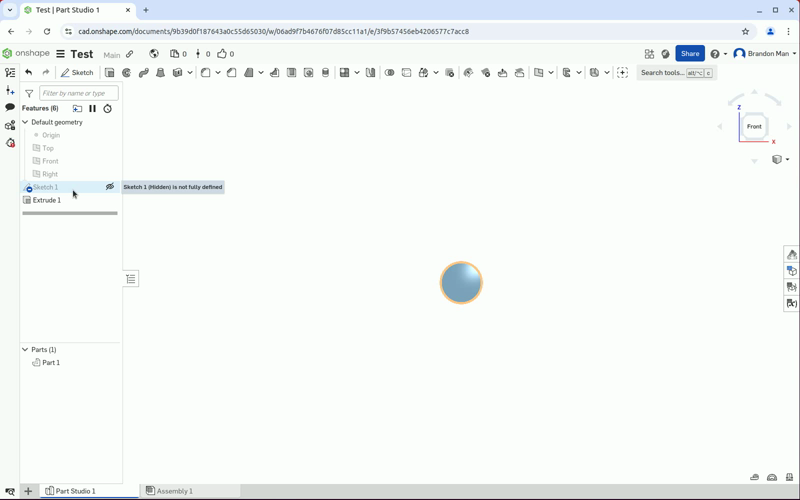
click(73, 189)
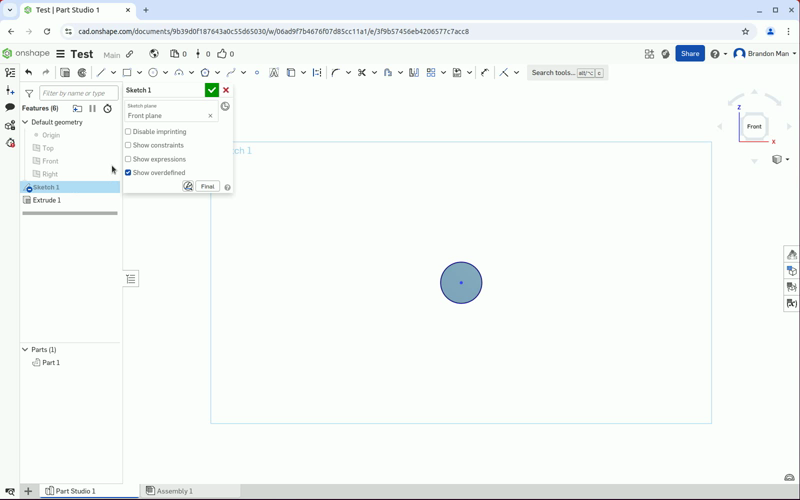
mouse_move(229, 92)
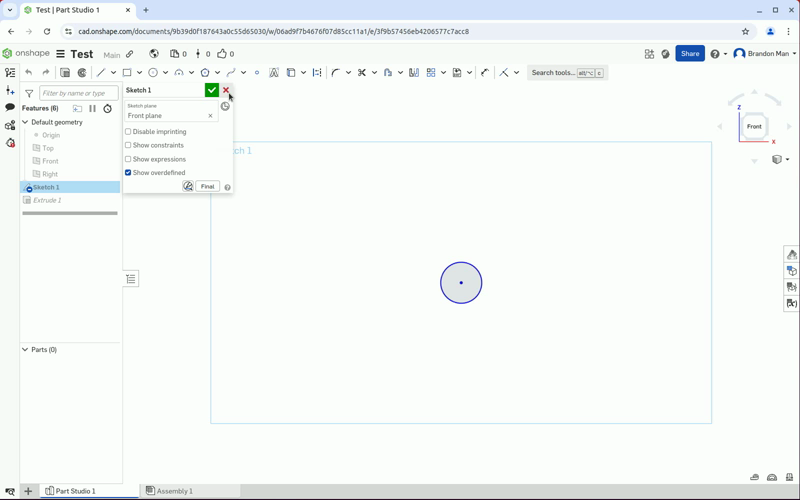
click(229, 92)
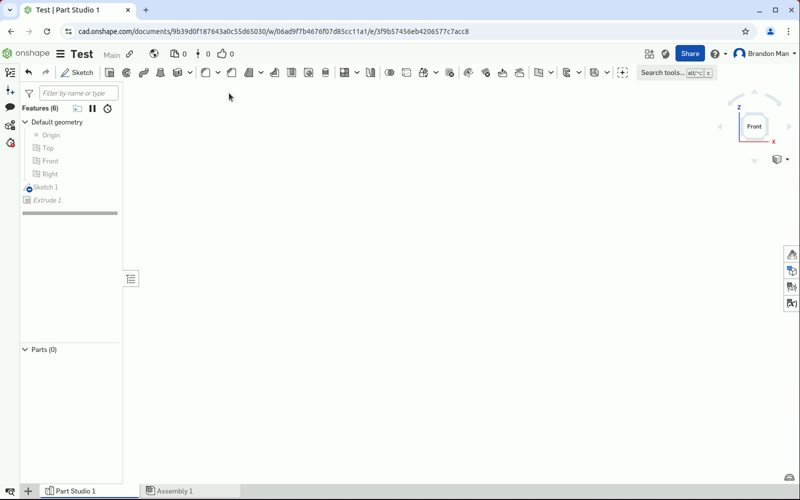
mouse_move(541, 75)
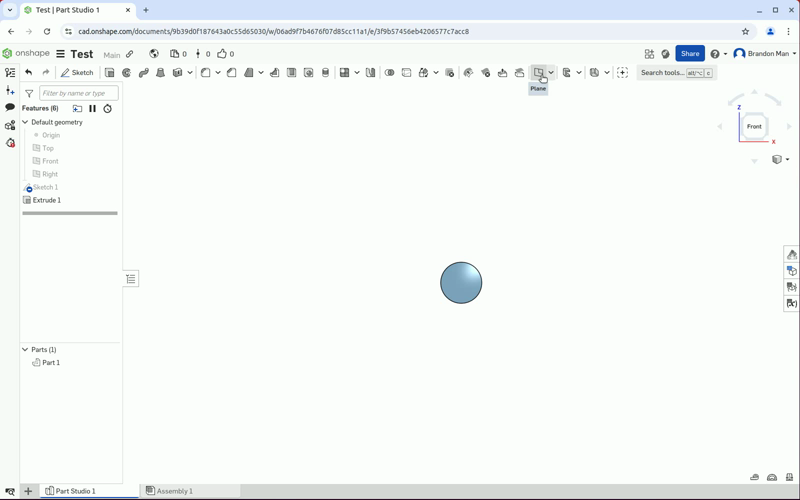
click(541, 75)
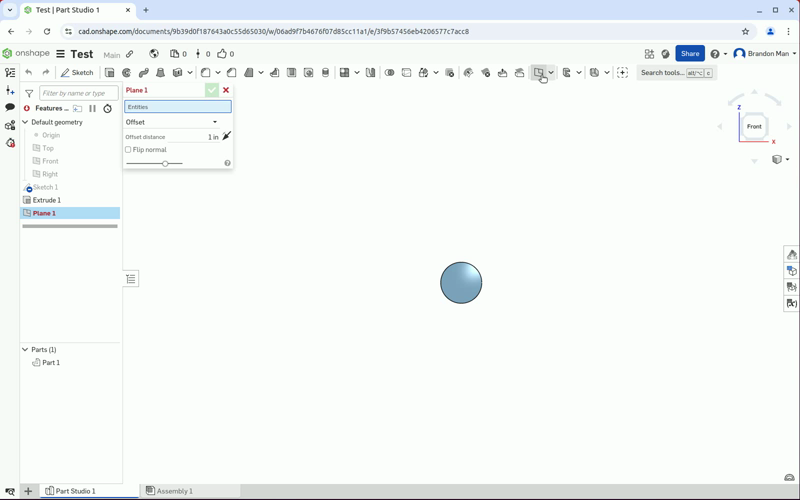
mouse_move(73, 163)
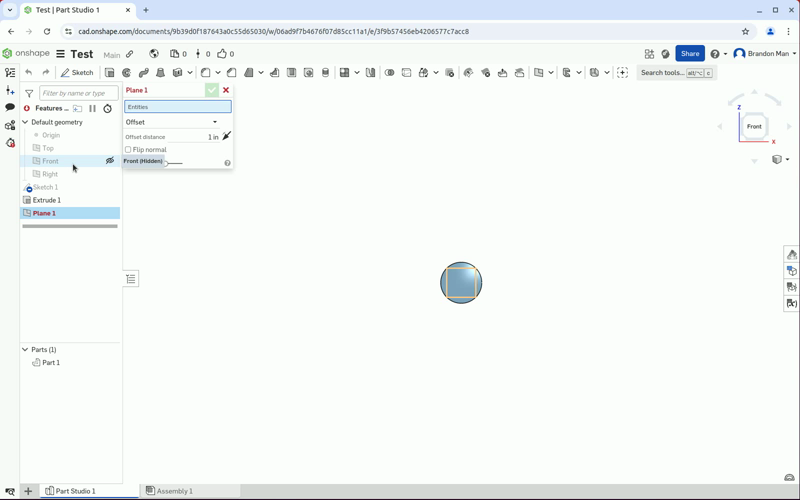
click(73, 163)
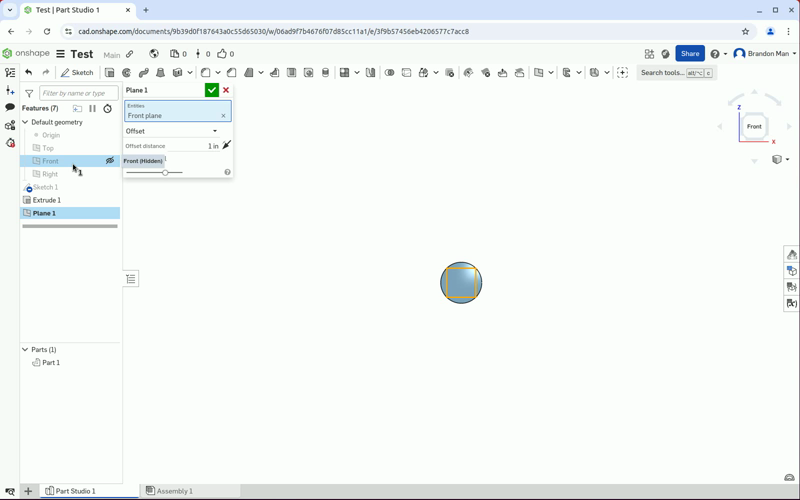
key(tab, 2)
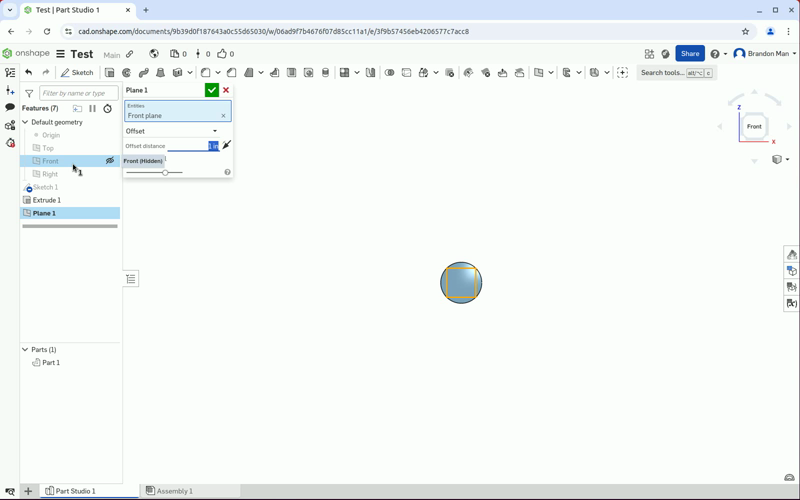
text(6.501)
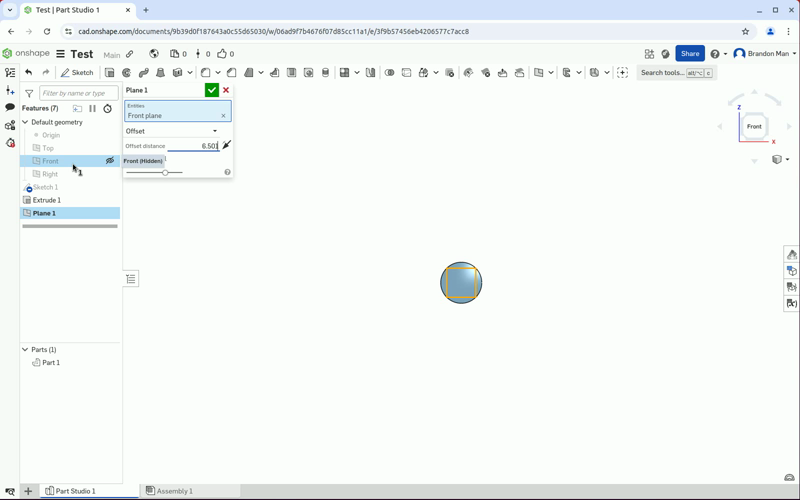
key(enter, 2)
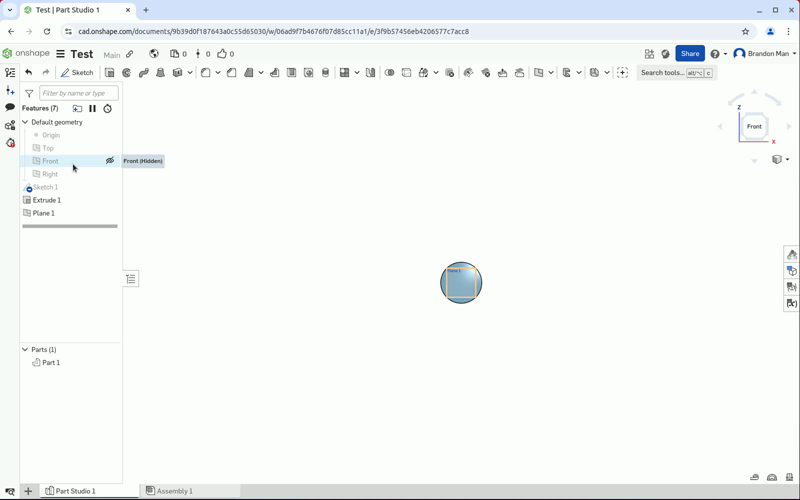
key(shift+s)
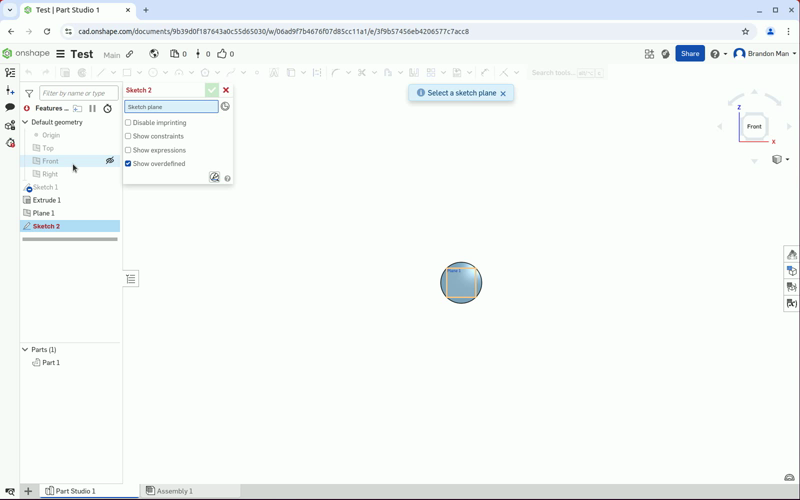
mouse_move(73, 215)
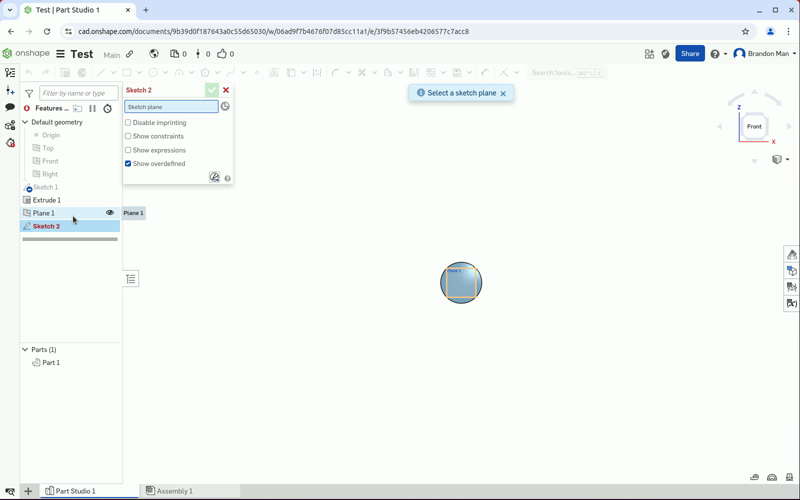
click(73, 215)
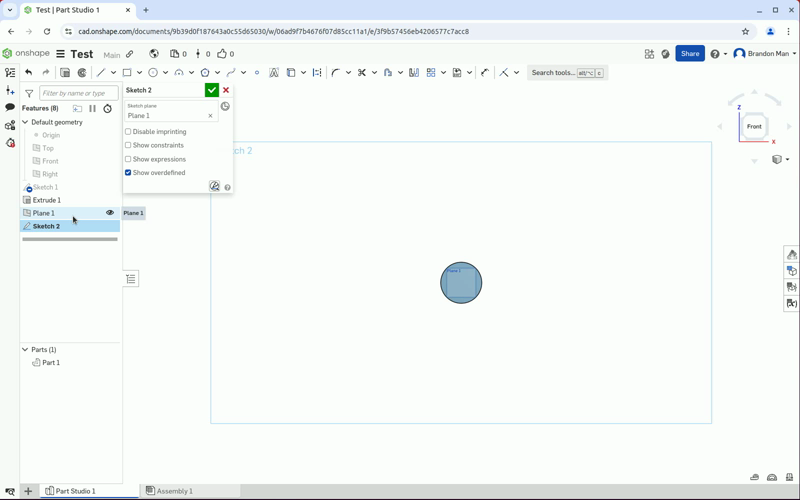
mouse_move(73, 352)
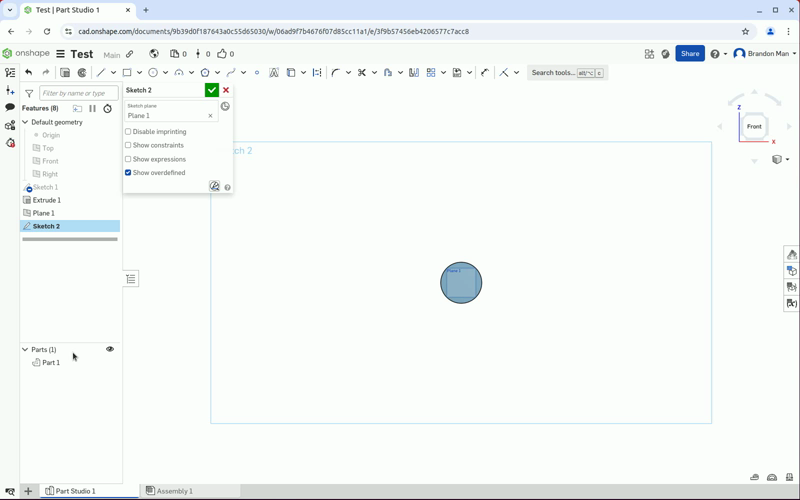
key(y)
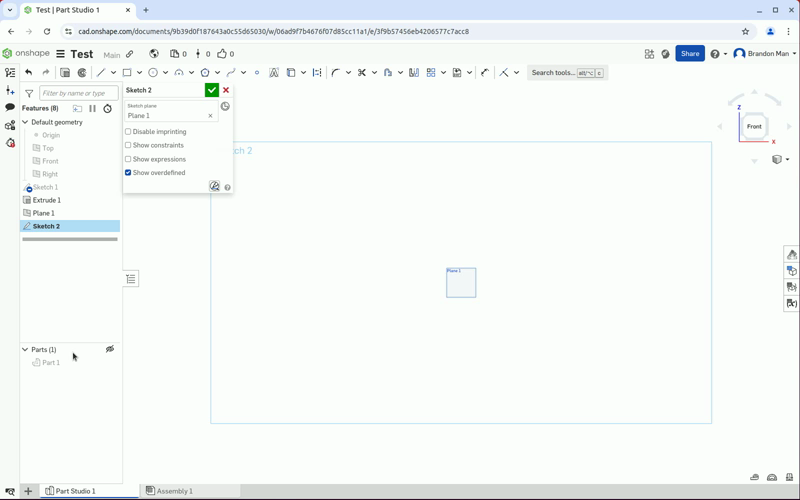
key(l)
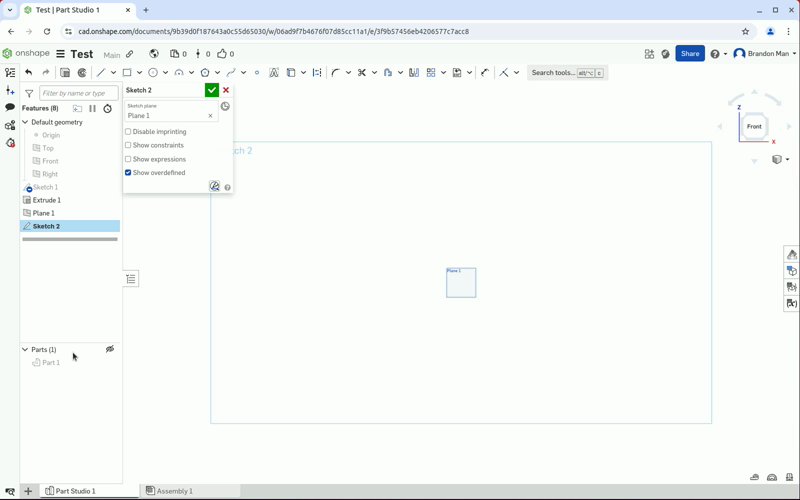
key_down(shift)
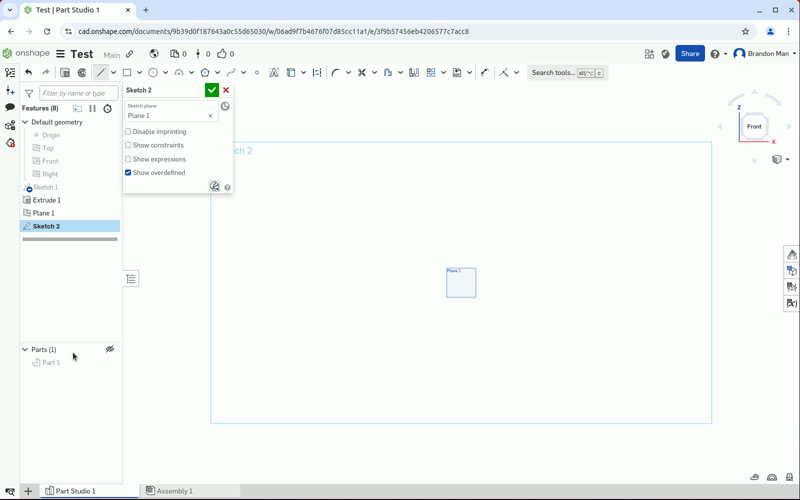
mouse_move(449, 291)
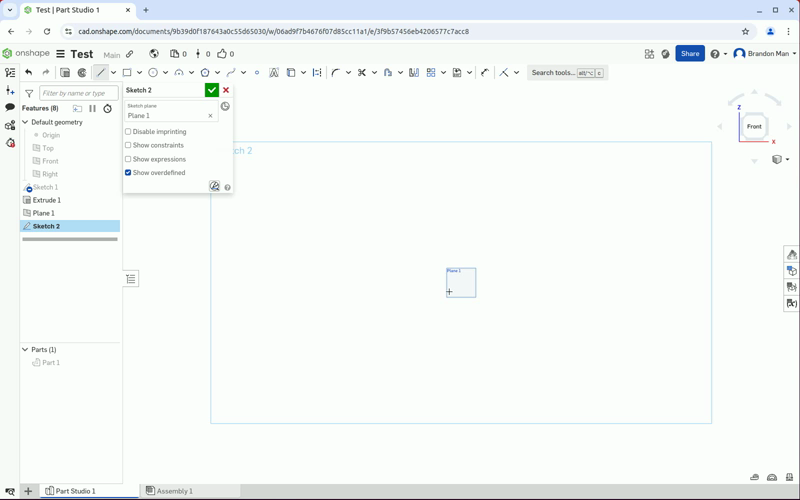
click(449, 291)
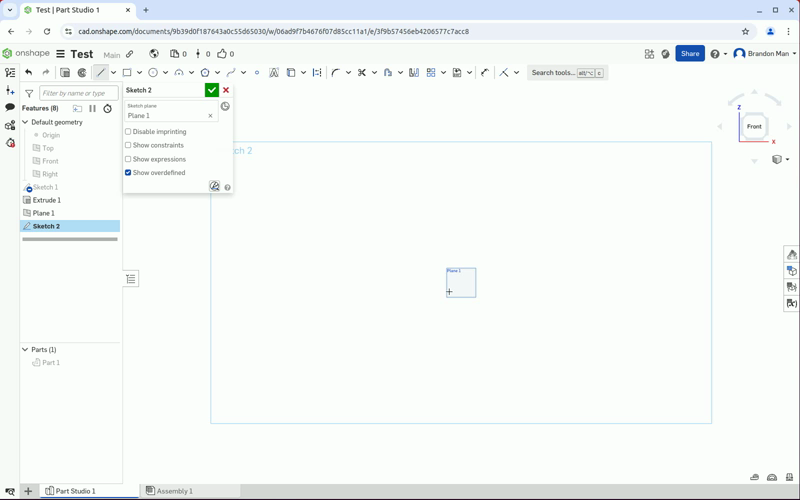
key_up(shift)
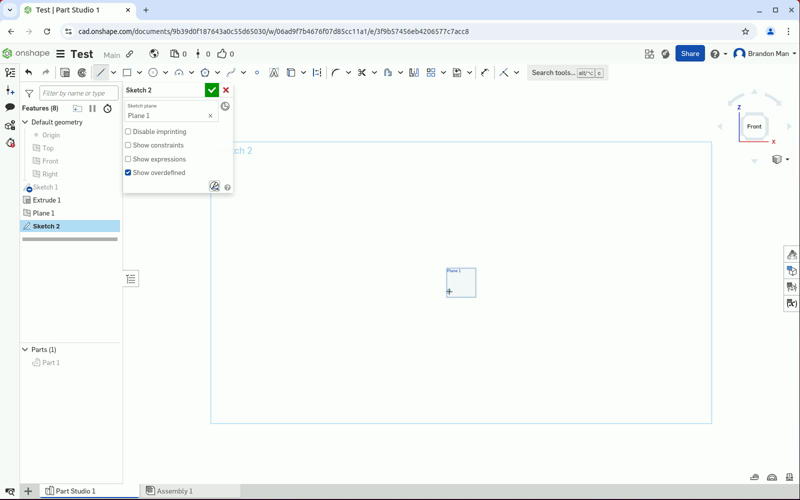
key_down(shift)
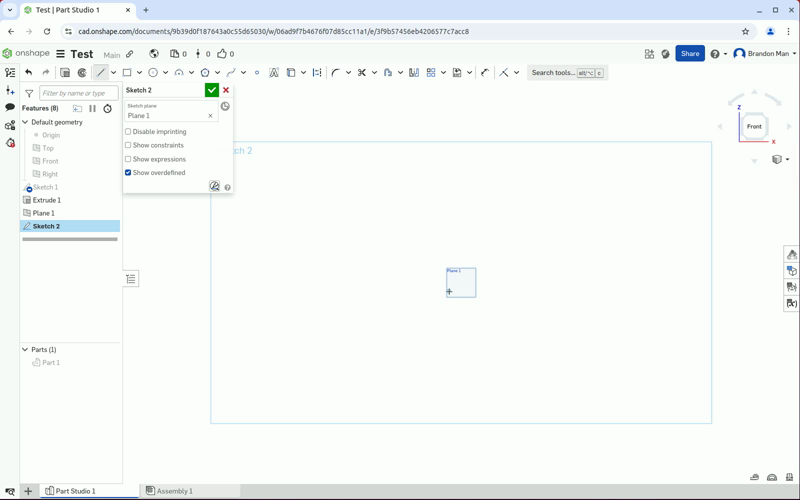
mouse_move(479, 291)
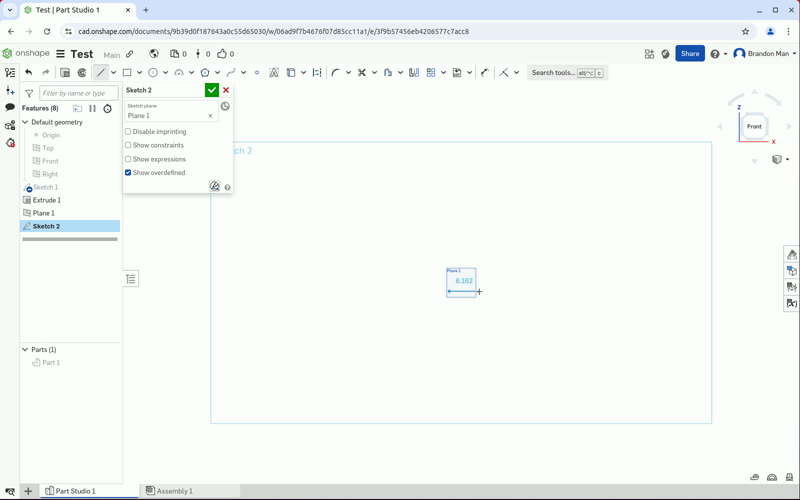
mouse_move(474, 291)
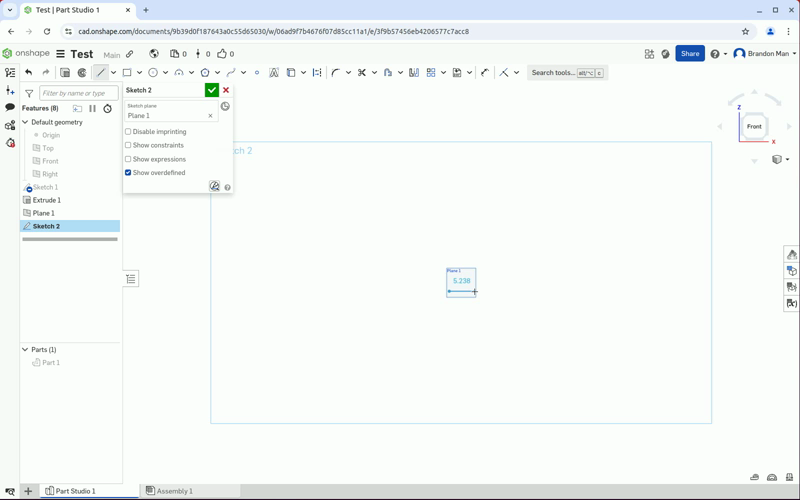
click(474, 291)
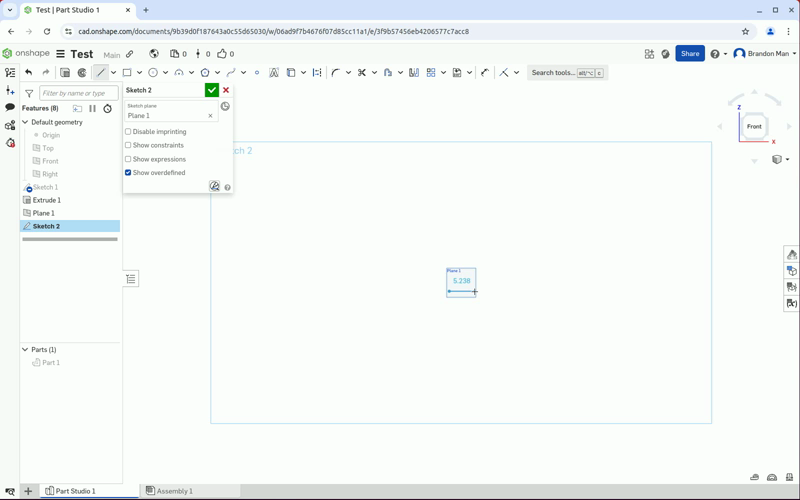
key_up(shift)
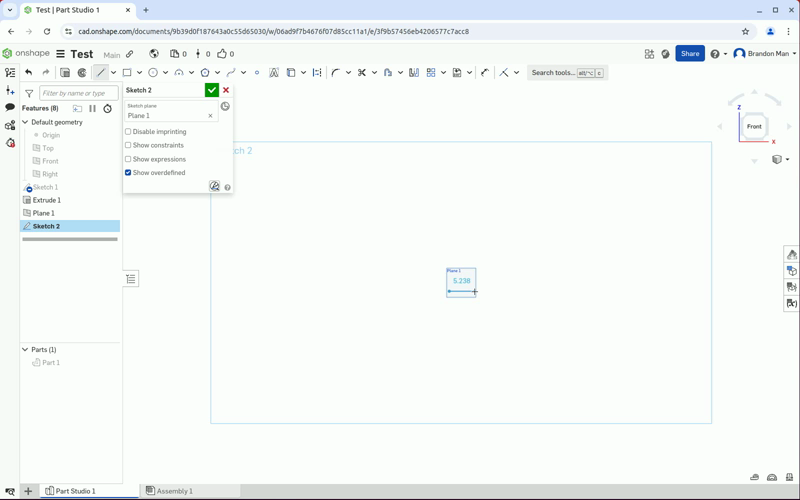
key_down(shift)
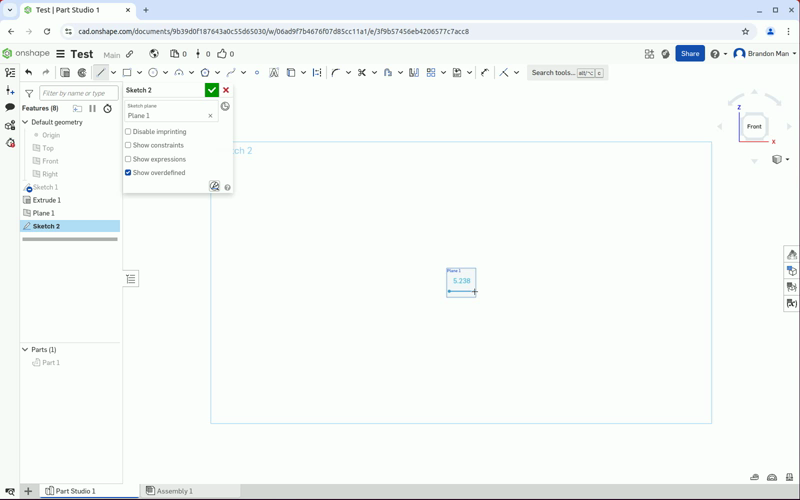
mouse_move(504, 291)
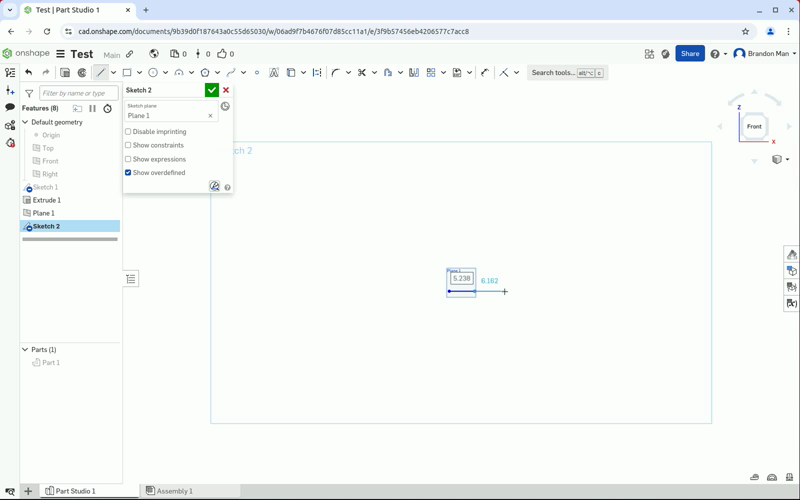
mouse_move(474, 274)
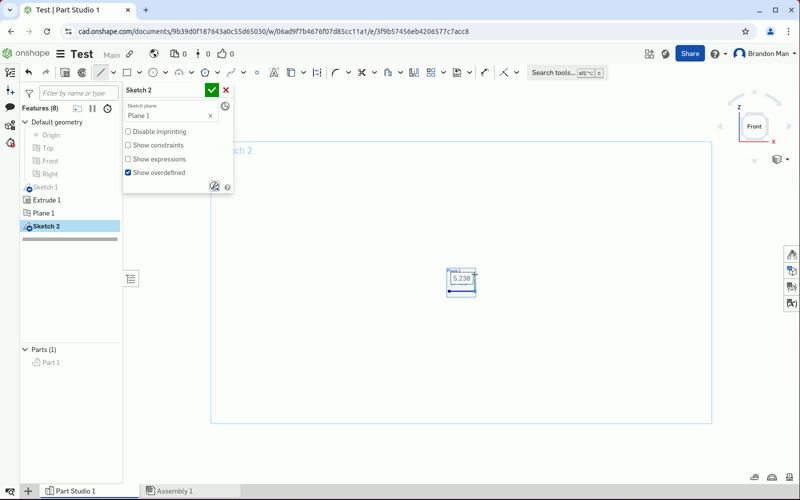
click(474, 274)
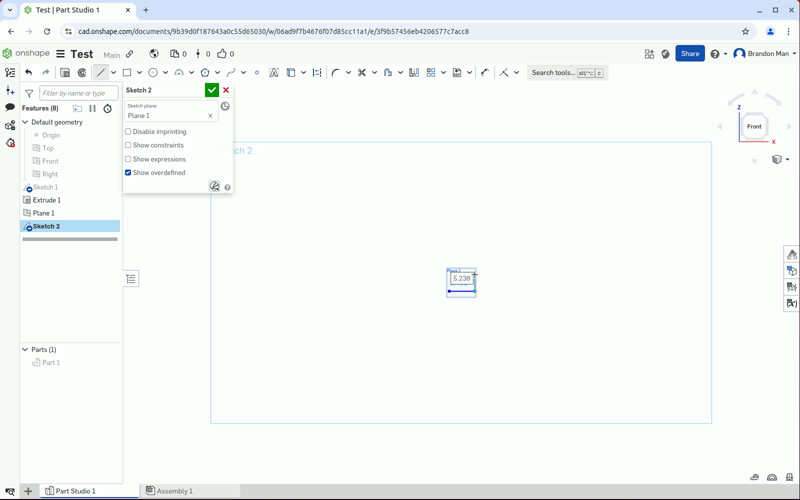
key_up(shift)
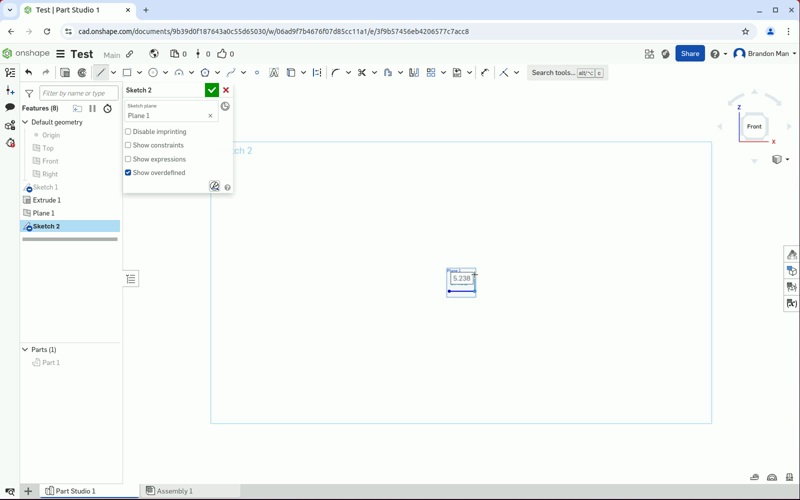
key_down(shift)
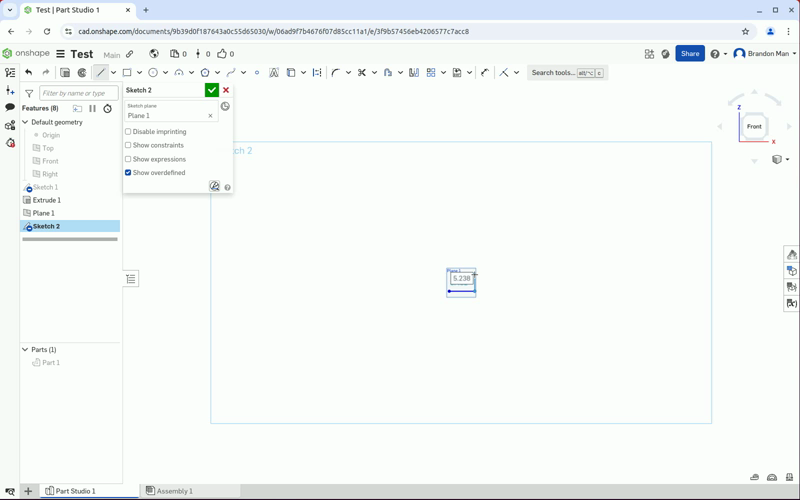
mouse_move(504, 274)
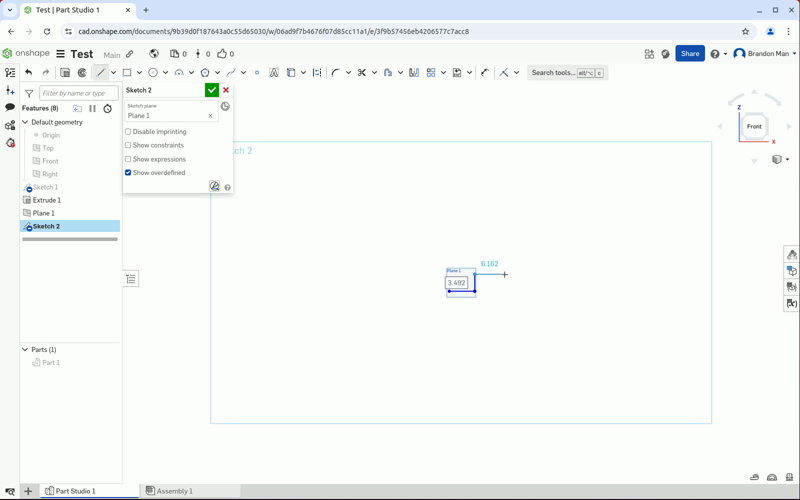
mouse_move(449, 274)
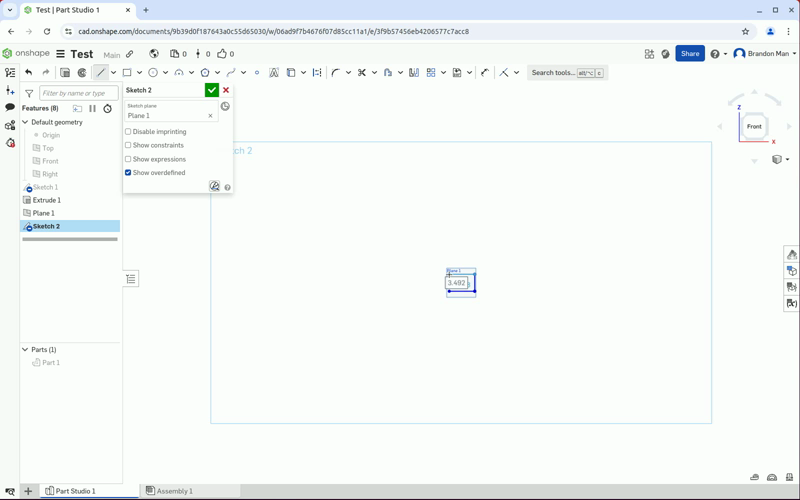
click(449, 274)
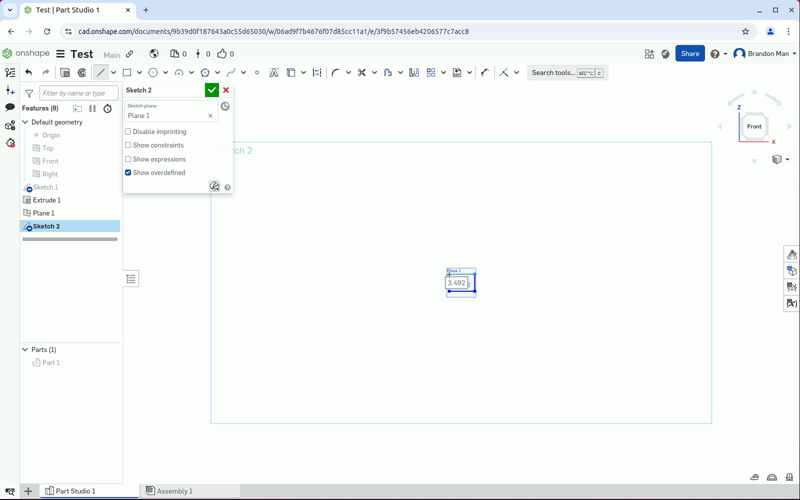
key_up(shift)
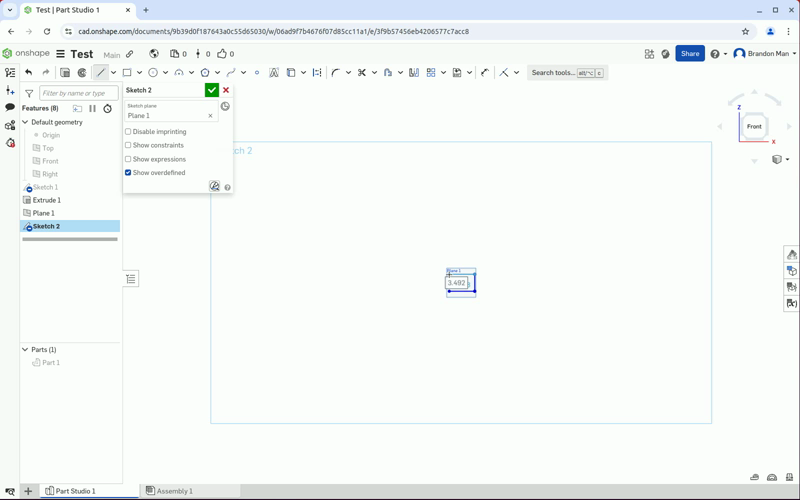
mouse_move(479, 274)
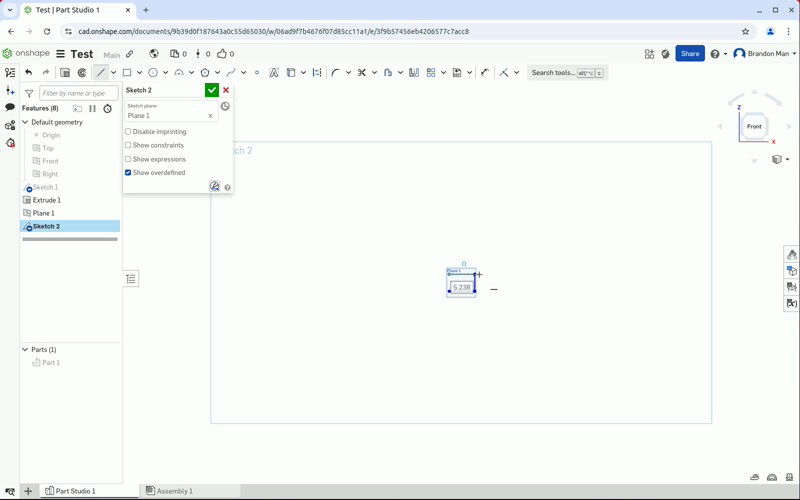
key_down(shift)
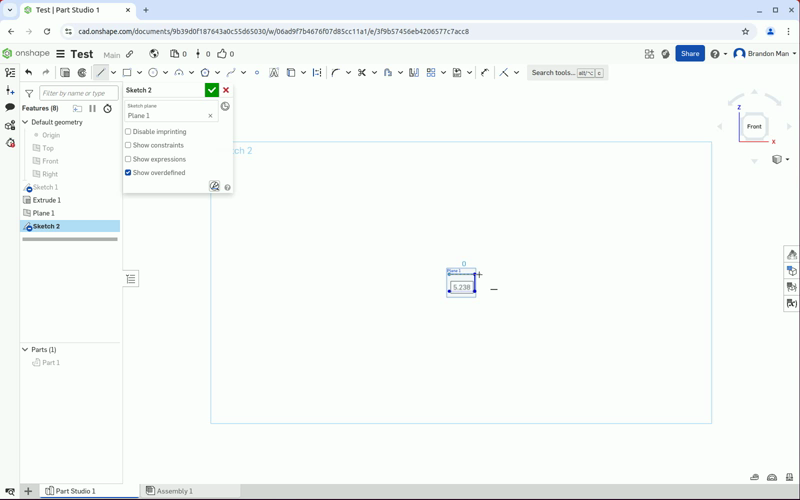
mouse_move(449, 291)
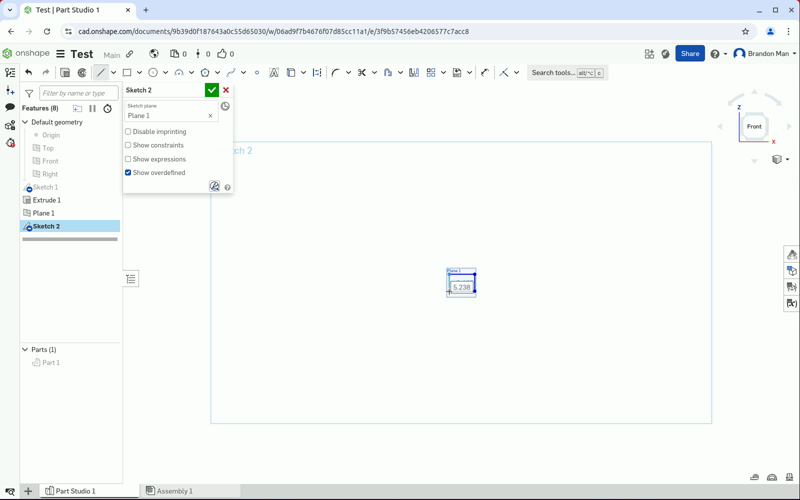
key_up(shift)
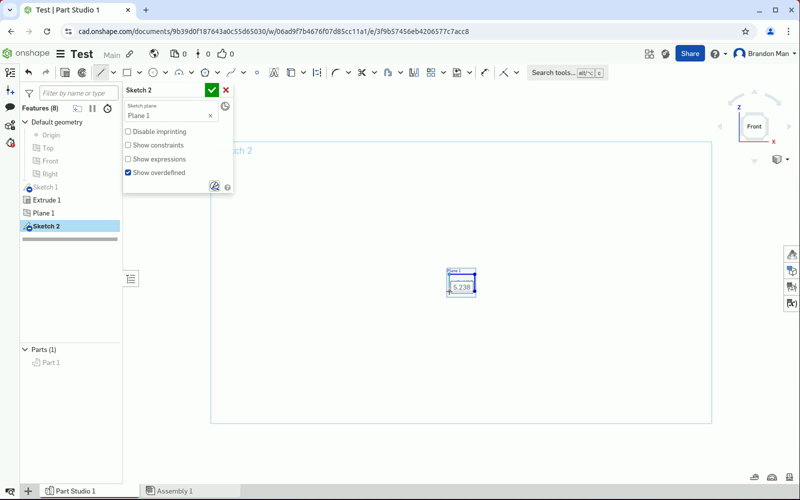
click(449, 291)
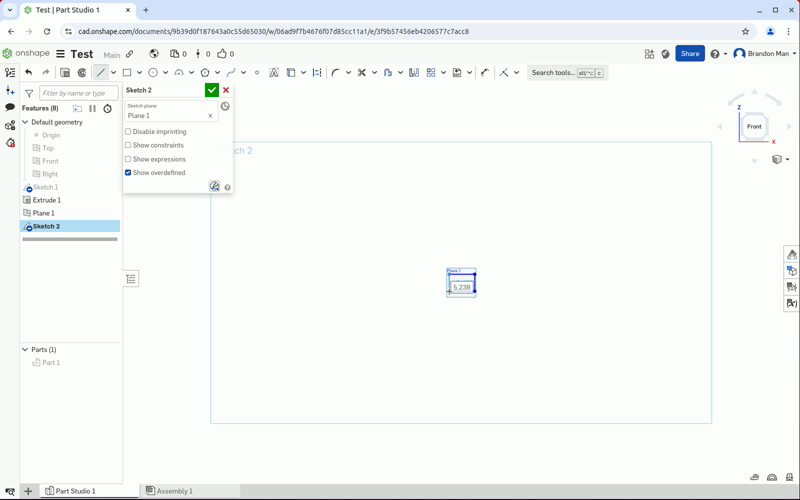
key(esc)
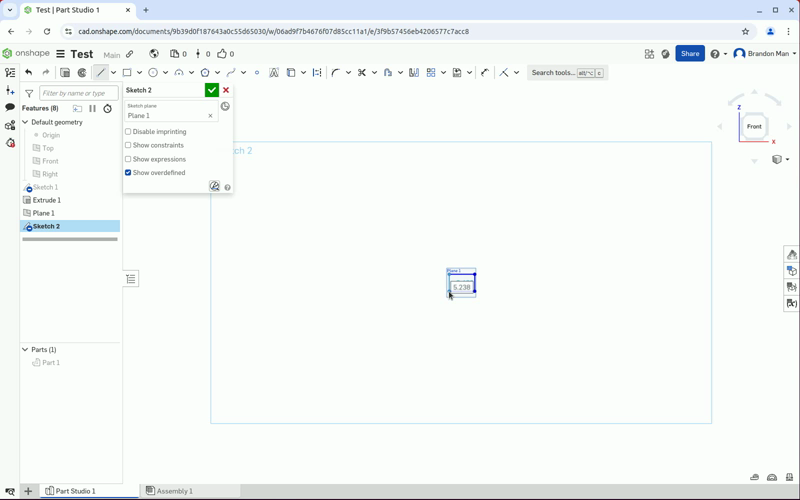
mouse_move(463, 275)
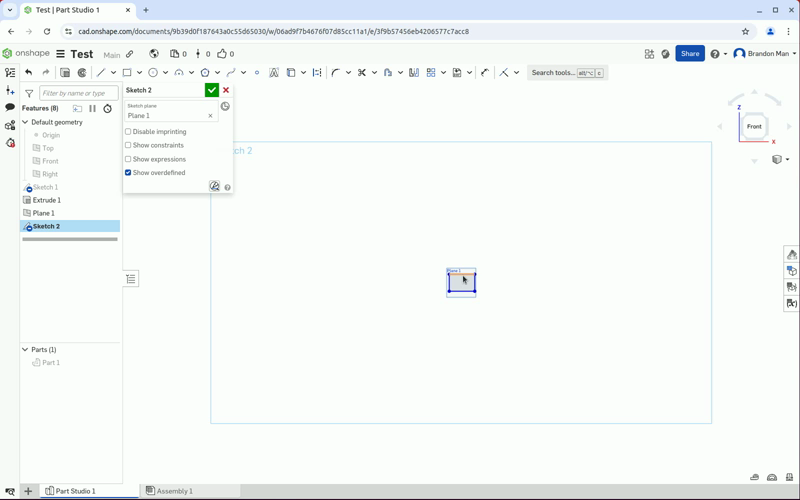
scroll(6)
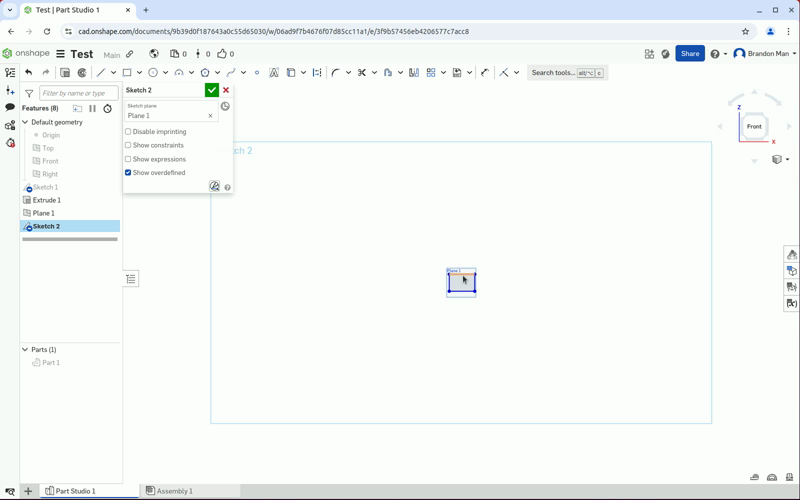
scroll(6)
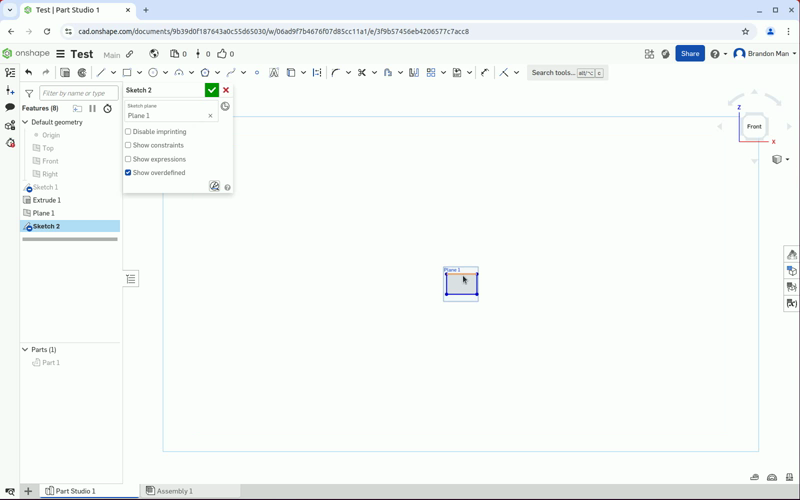
scroll(6)
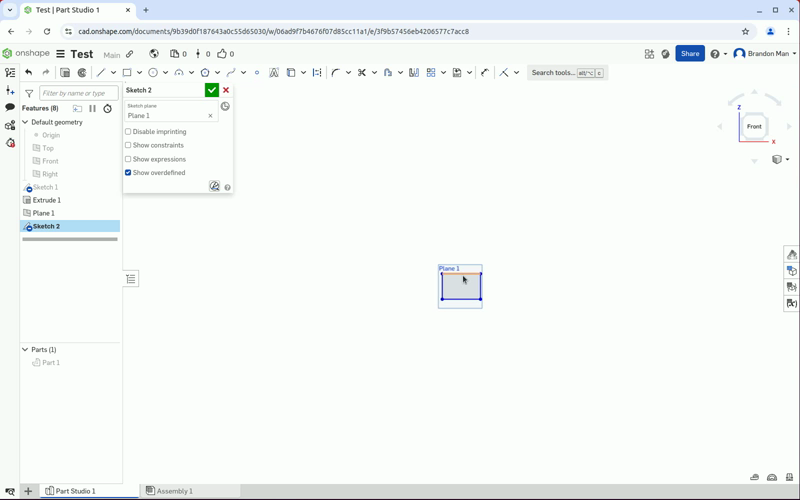
scroll(6)
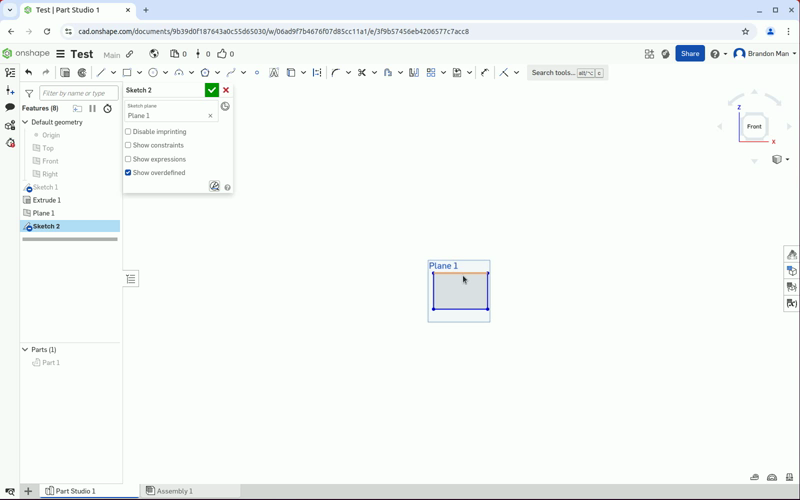
scroll(6)
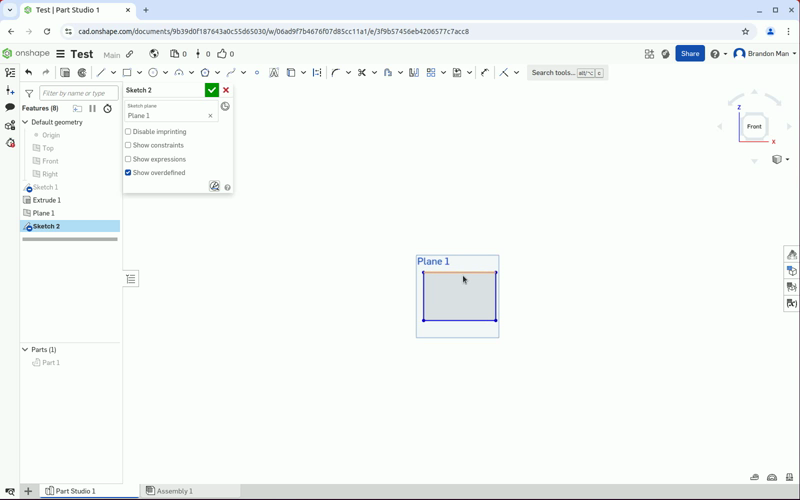
scroll(6)
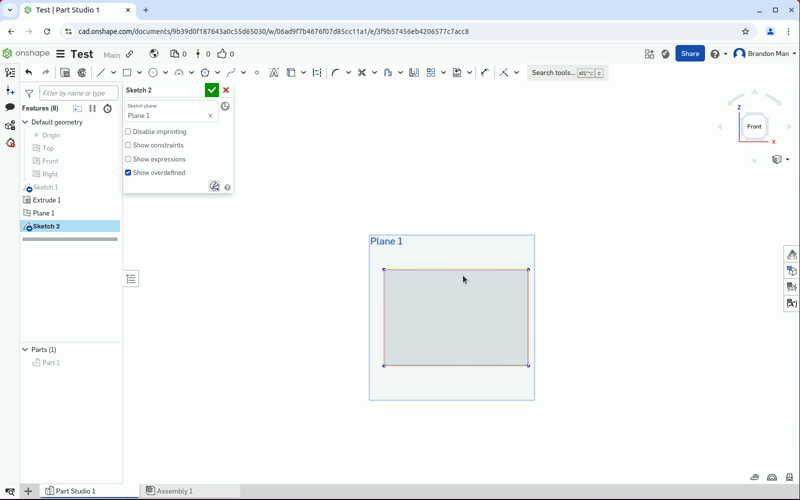
scroll(6)
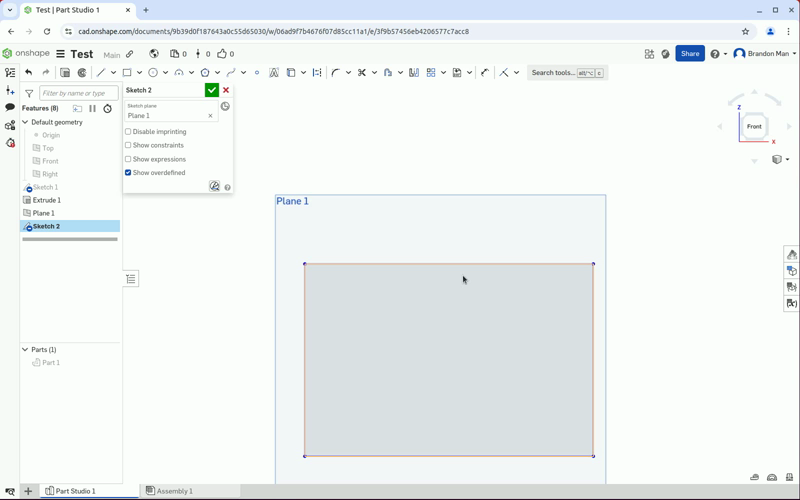
click(463, 275)
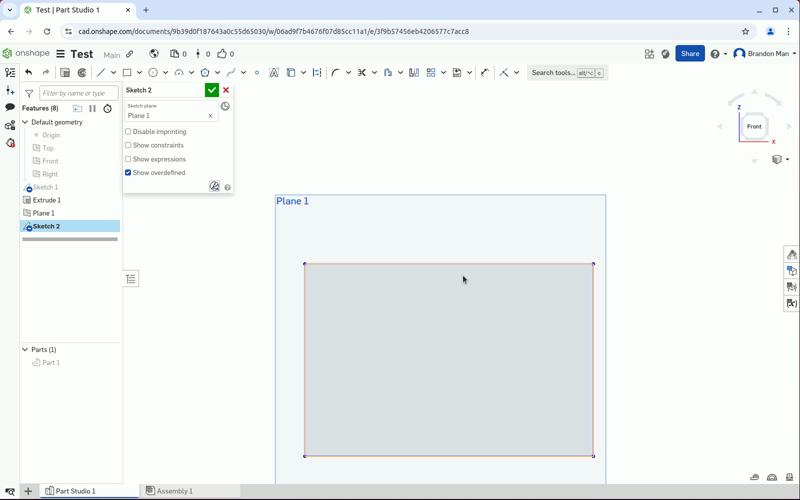
scroll(-6)
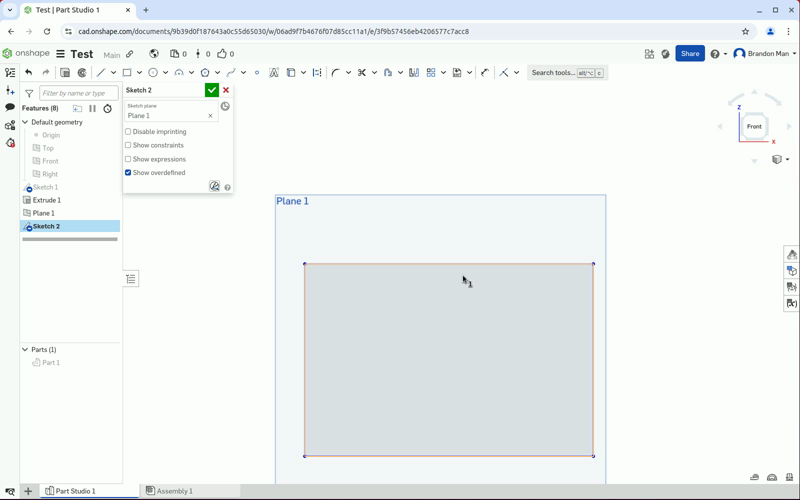
scroll(-6)
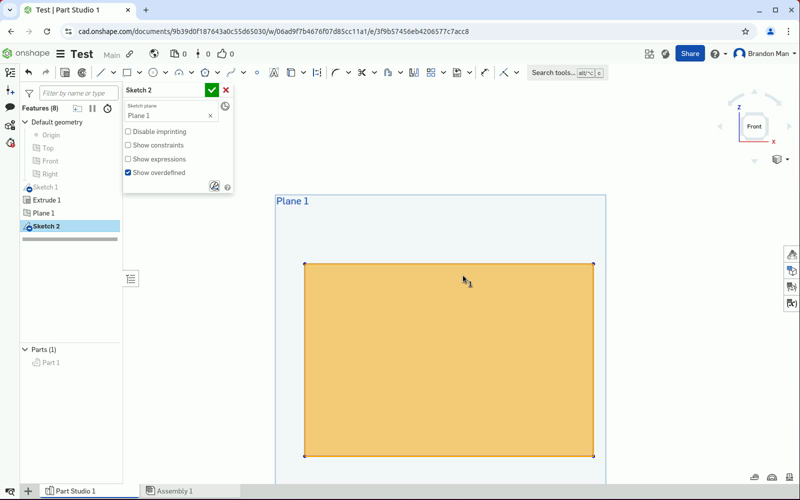
scroll(-6)
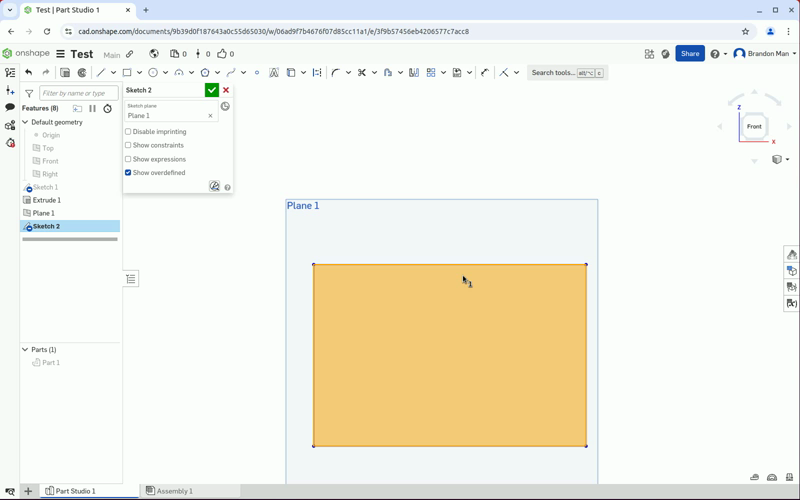
scroll(-6)
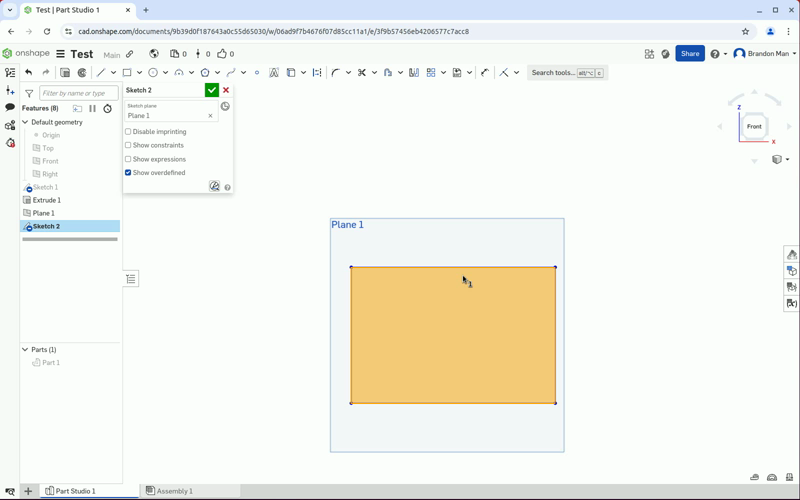
scroll(-6)
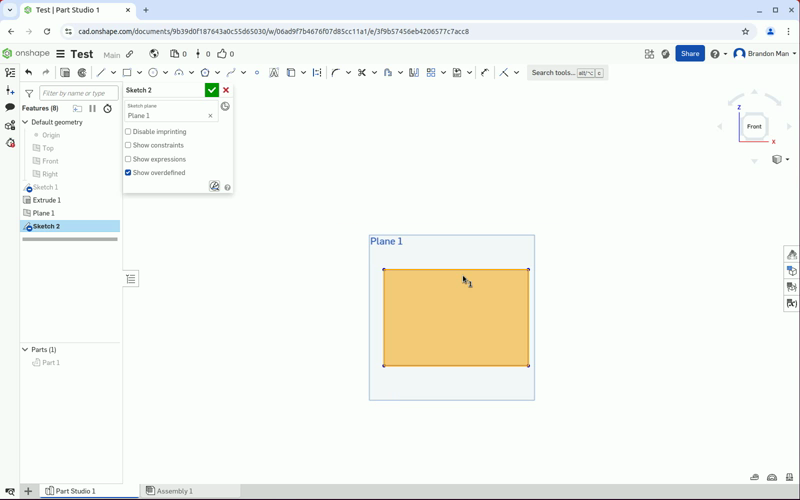
scroll(-6)
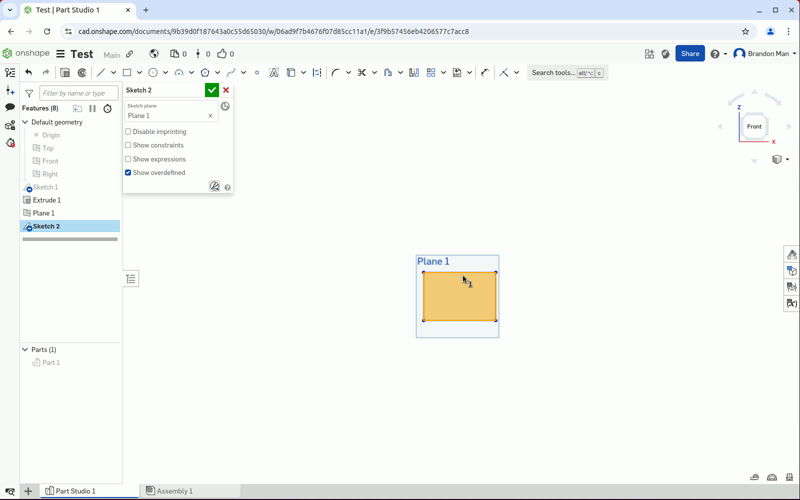
scroll(-6)
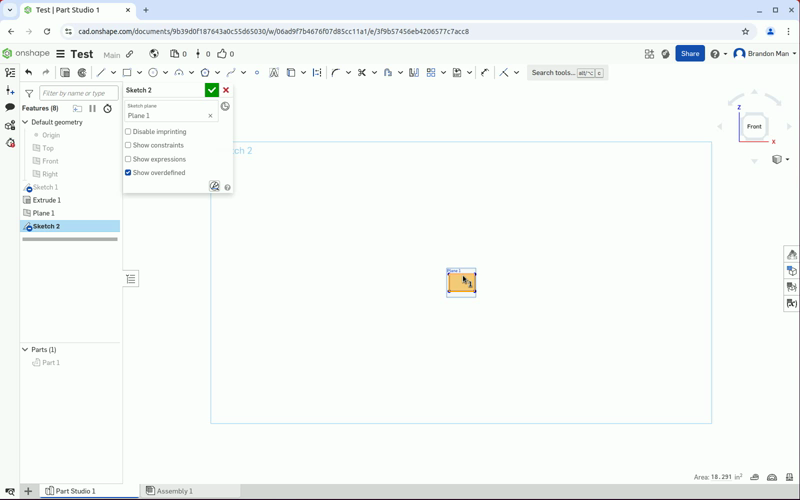
mouse_move(73, 352)
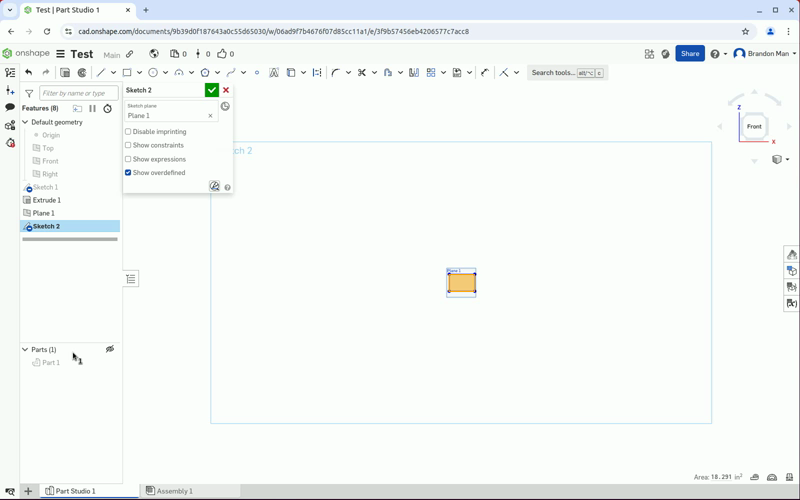
key(shift+y)
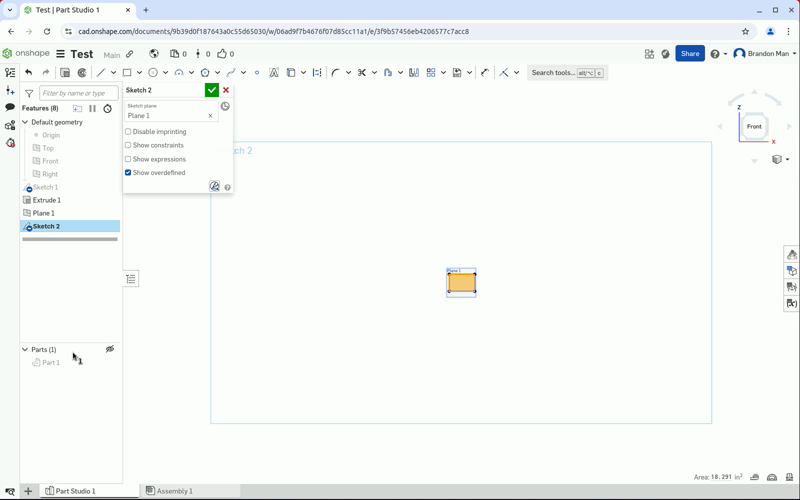
key(shift+e)
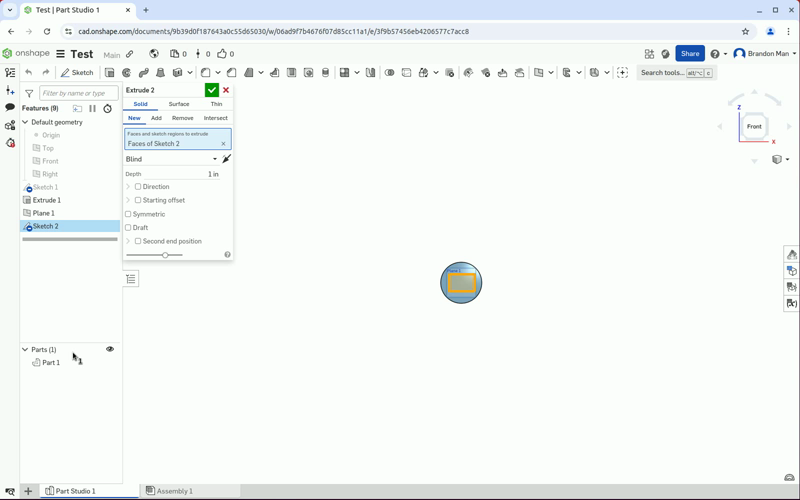
mouse_move(143, 106)
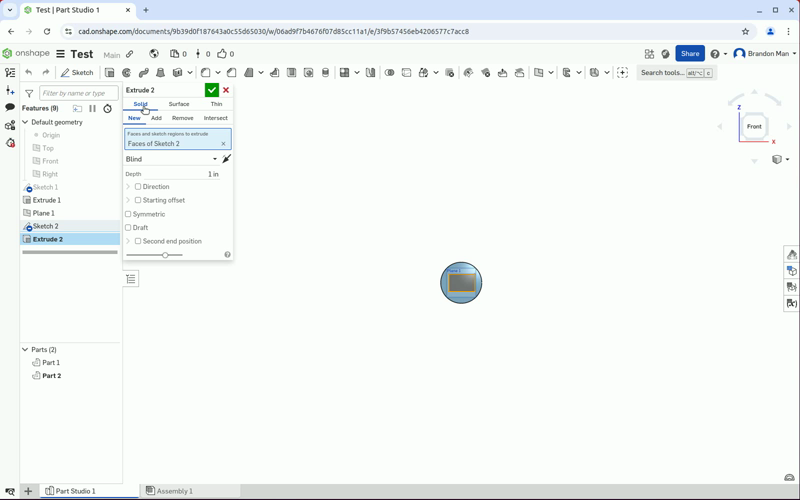
click(143, 106)
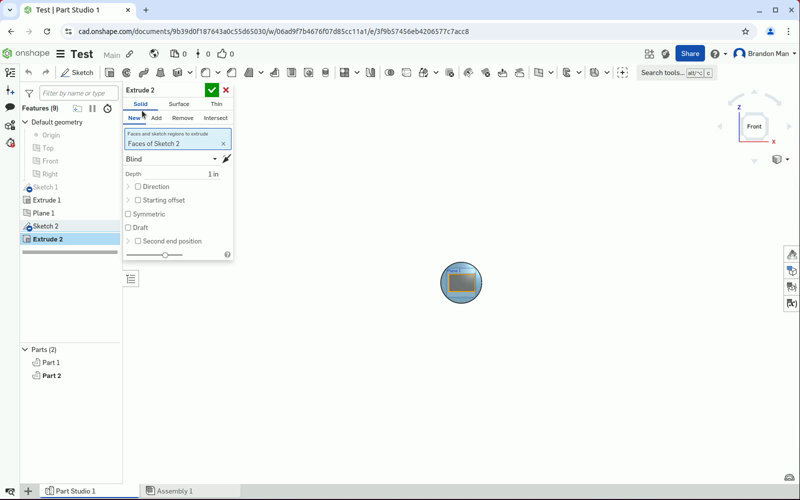
mouse_move(137, 120)
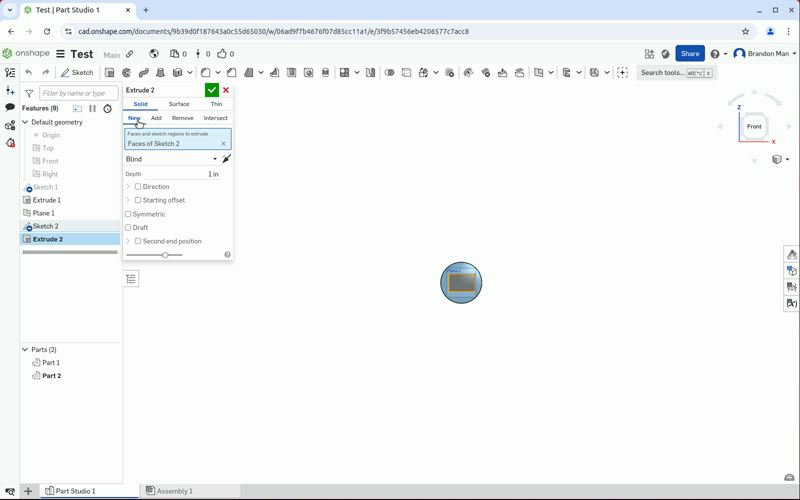
click(137, 120)
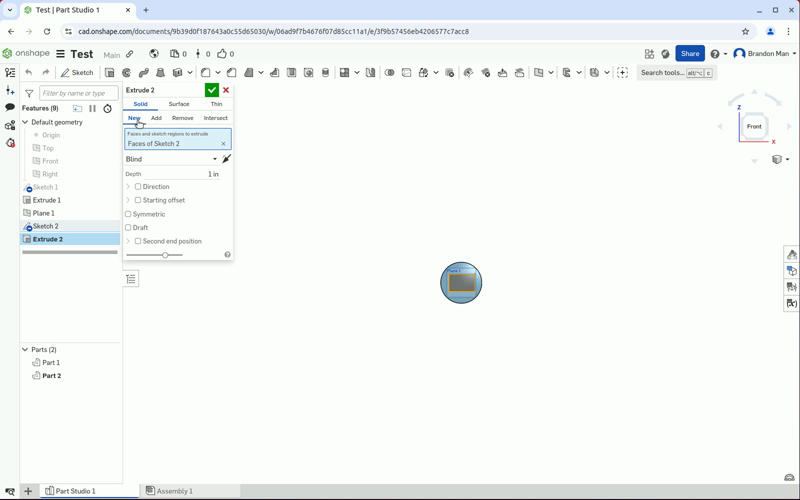
key(tab, 4)
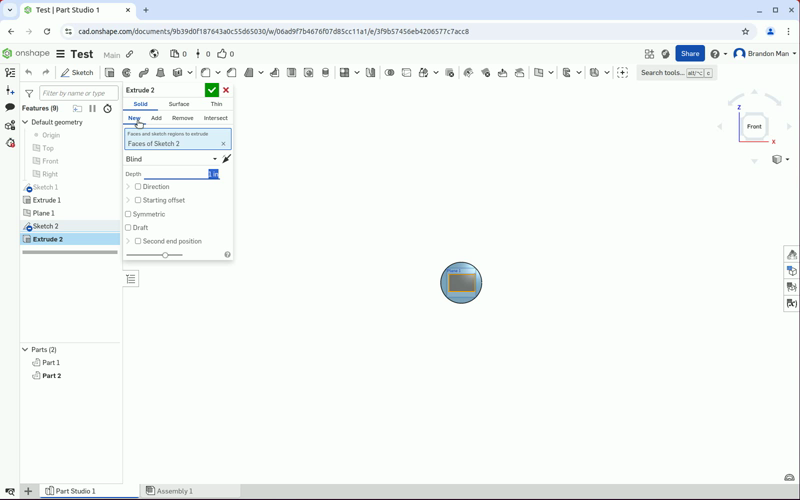
text(16.609)
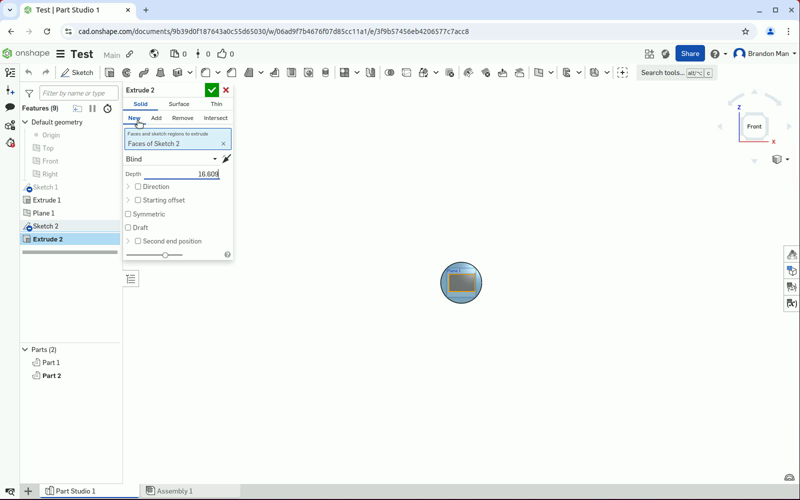
key(enter)
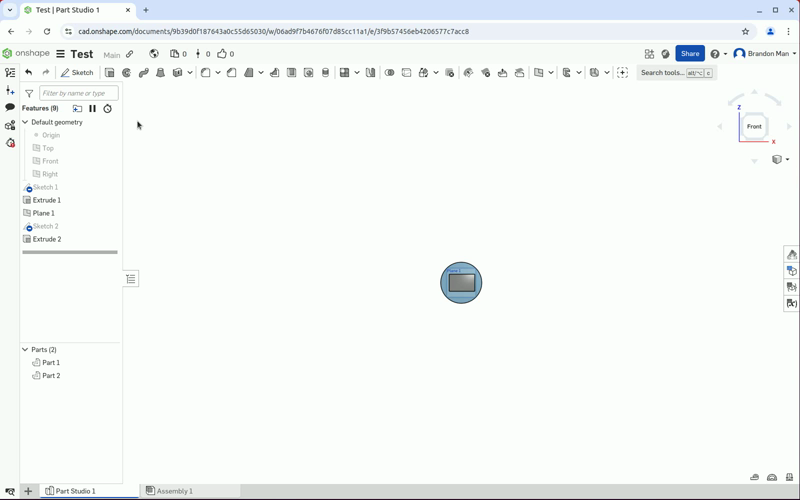
key(shift+h)
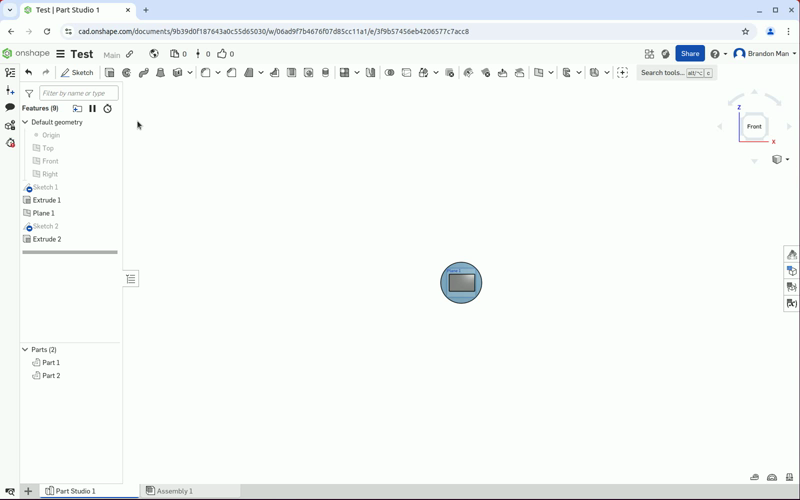
key(shift+h)
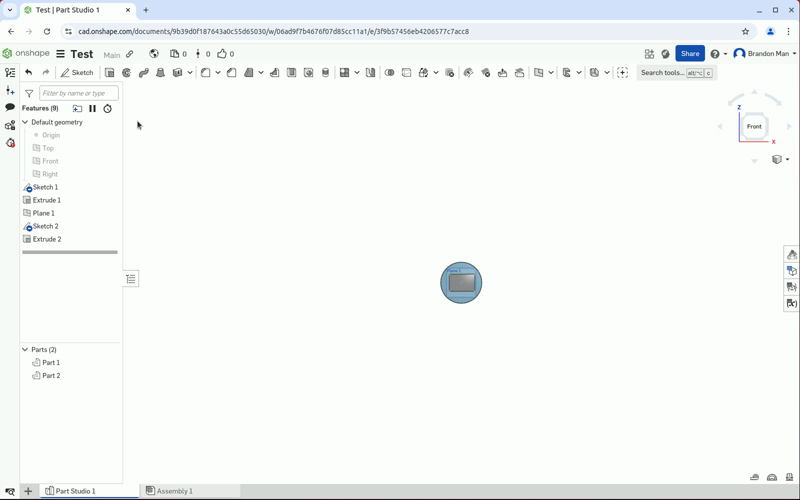
key(shift+7)
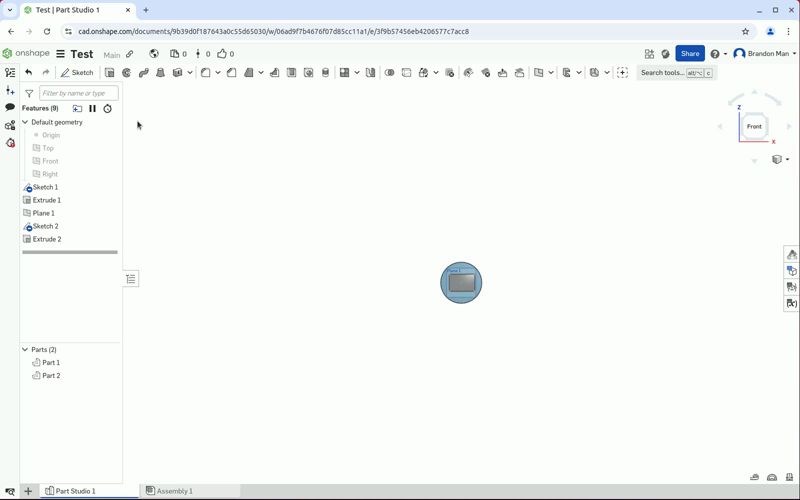
key(left, 2)
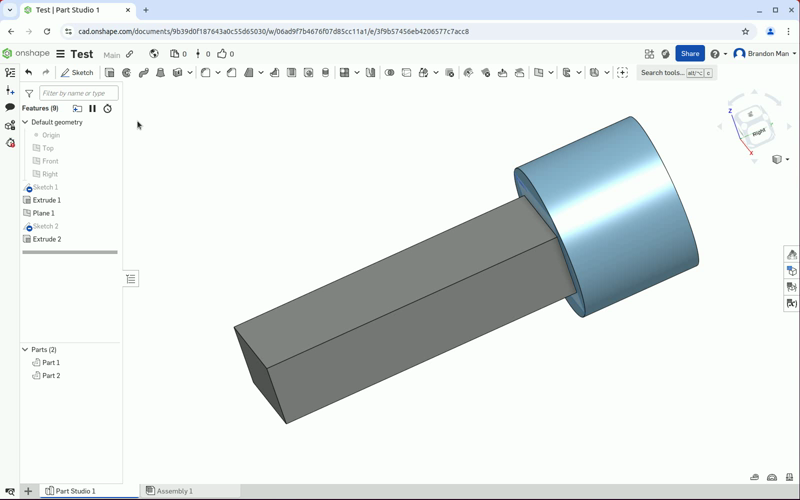
key(down, 2)
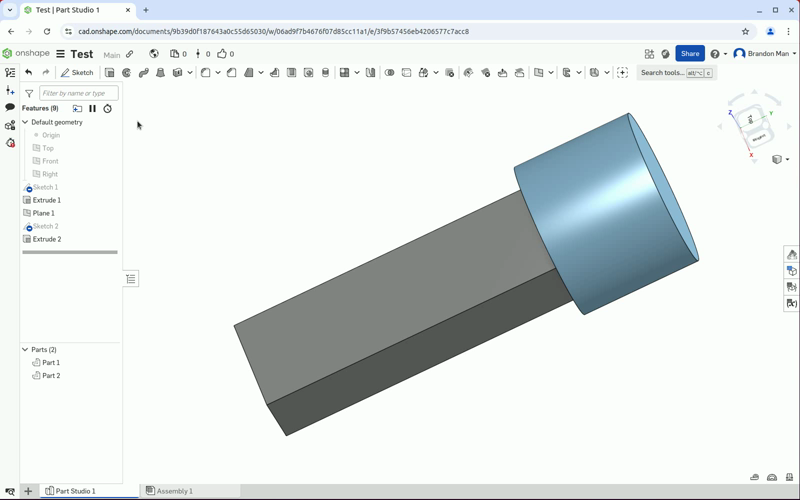
key(up, 2)
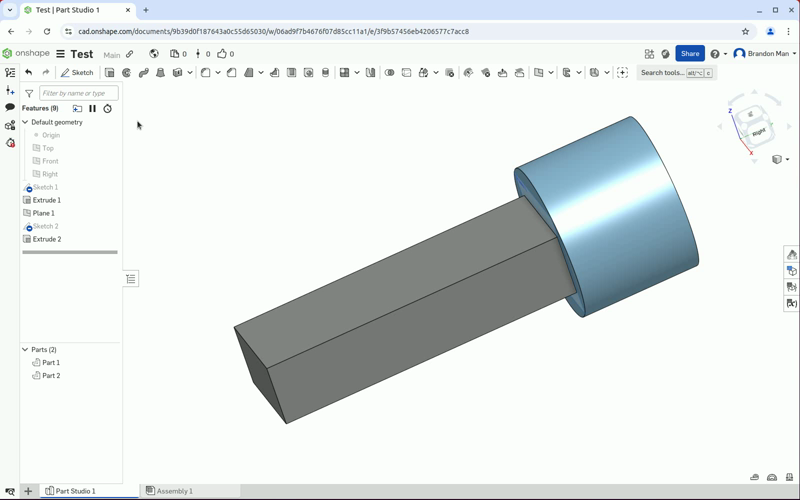
key(right, 2)
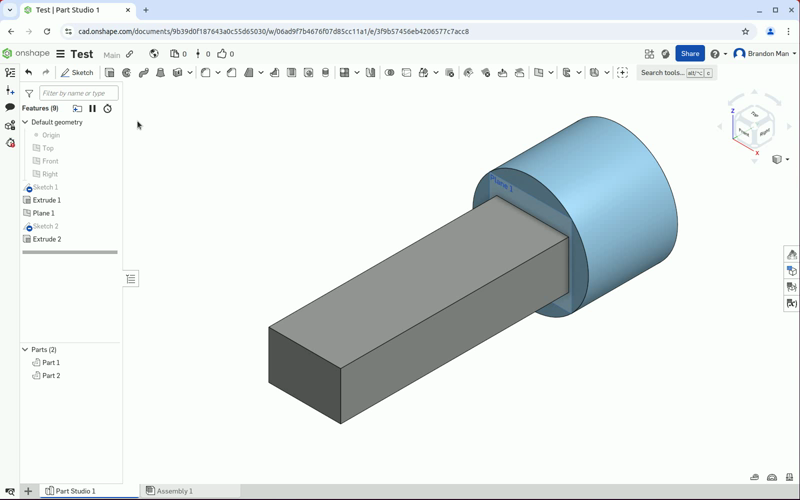
mouse_move(73, 189)
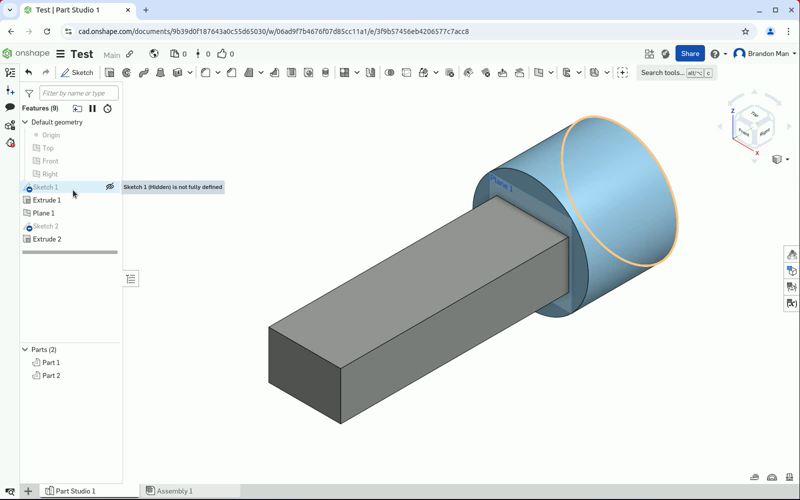
click(73, 189)